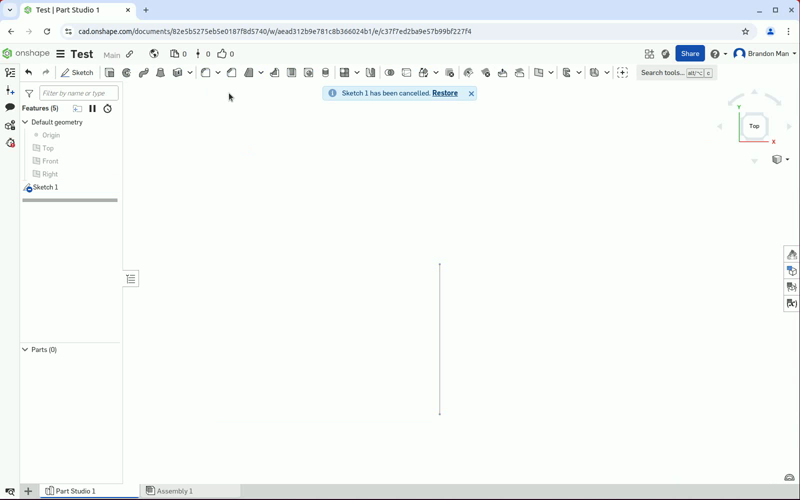
key(shift+h)
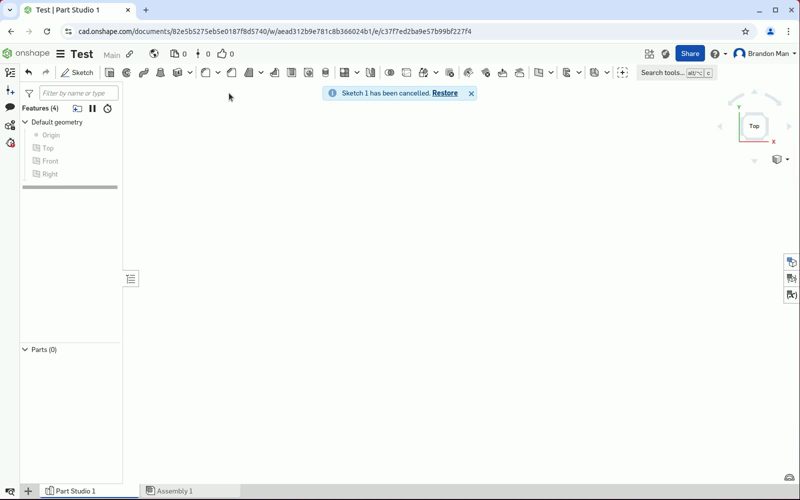
mouse_move(73, 352)
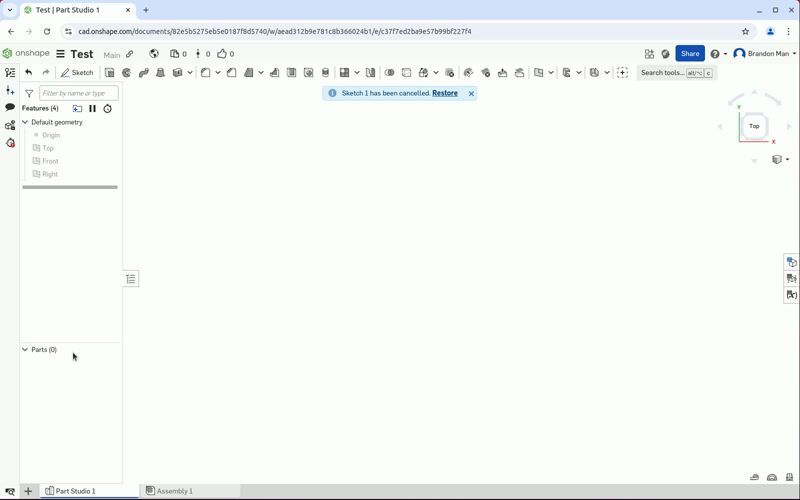
key(y)
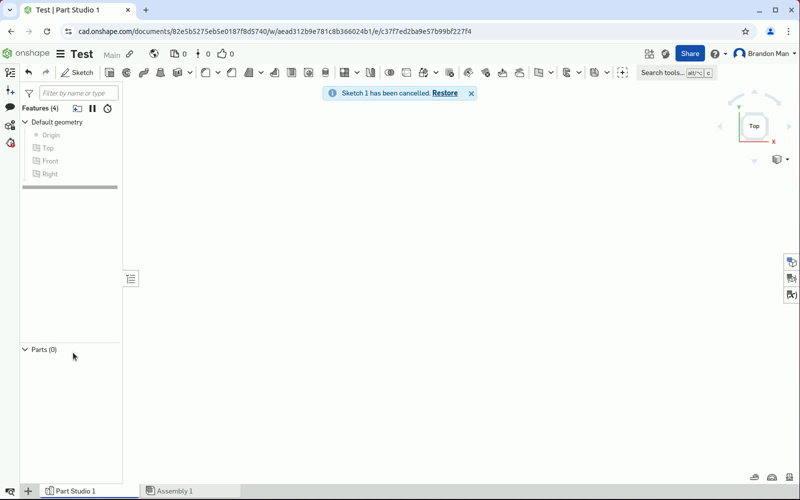
key(shift+p)
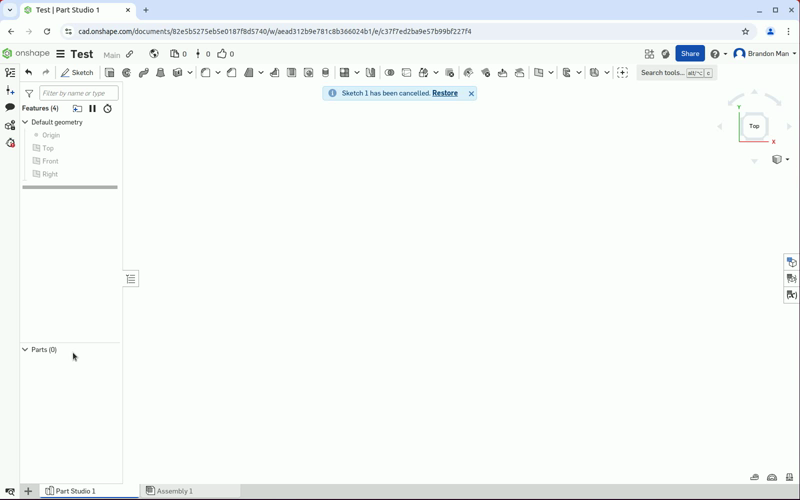
key(space)
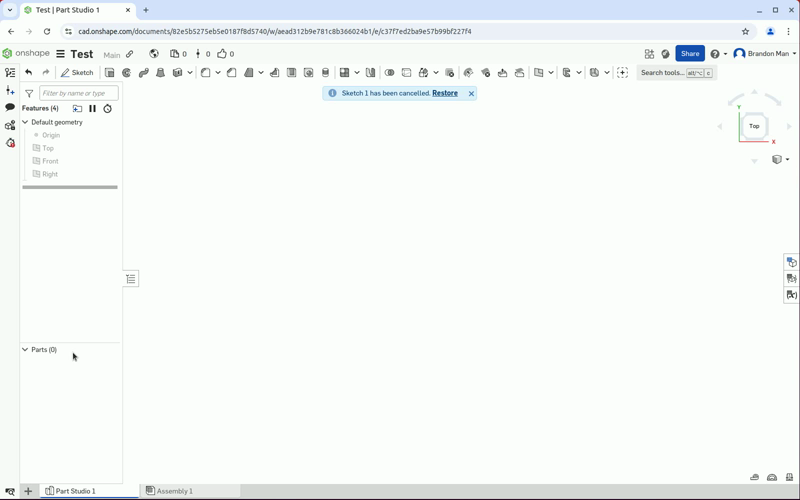
key_down(shift)
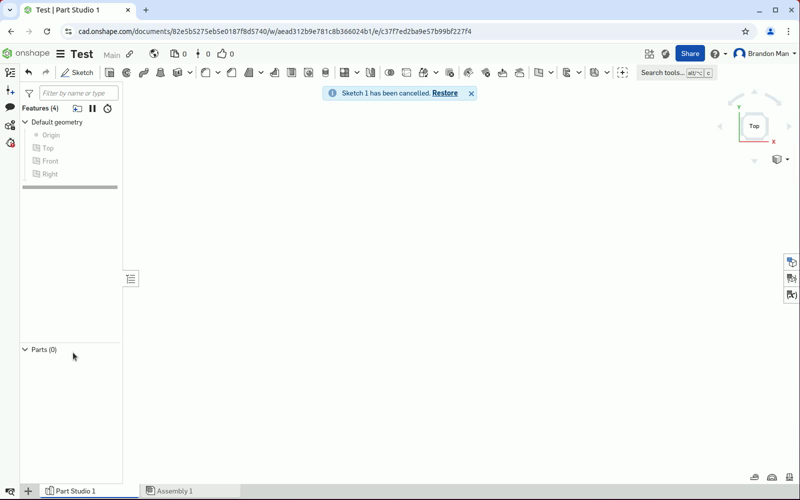
key(up)
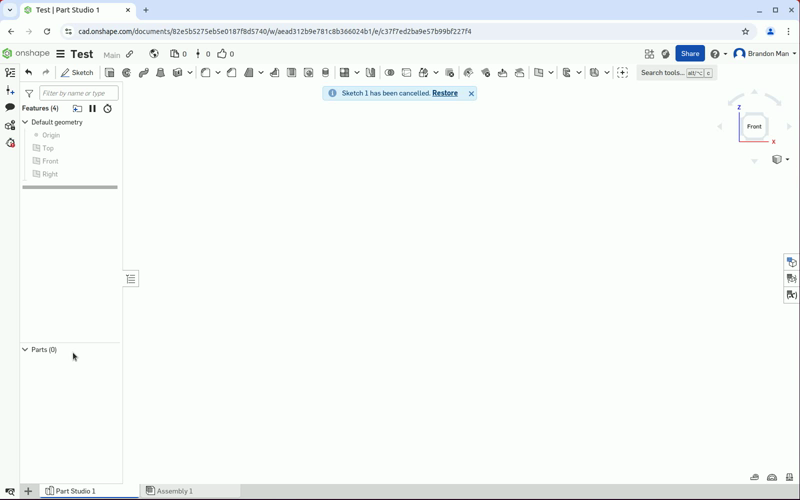
key_up(shift)
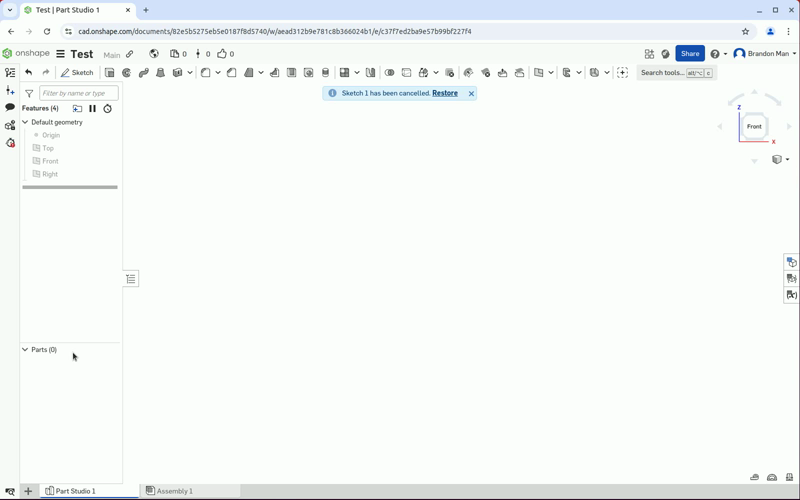
key(space)
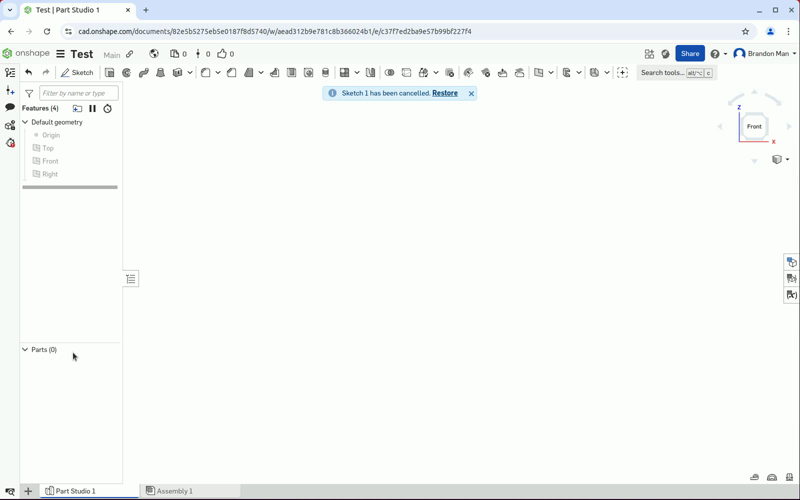
key_down(shift)
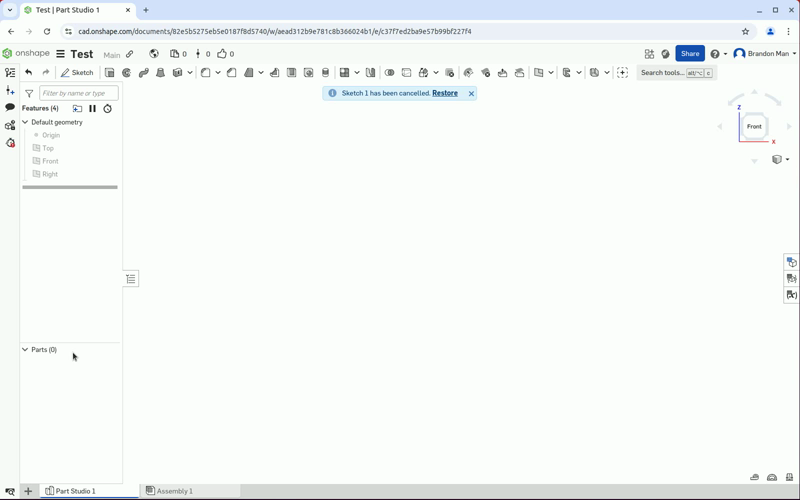
key(left)
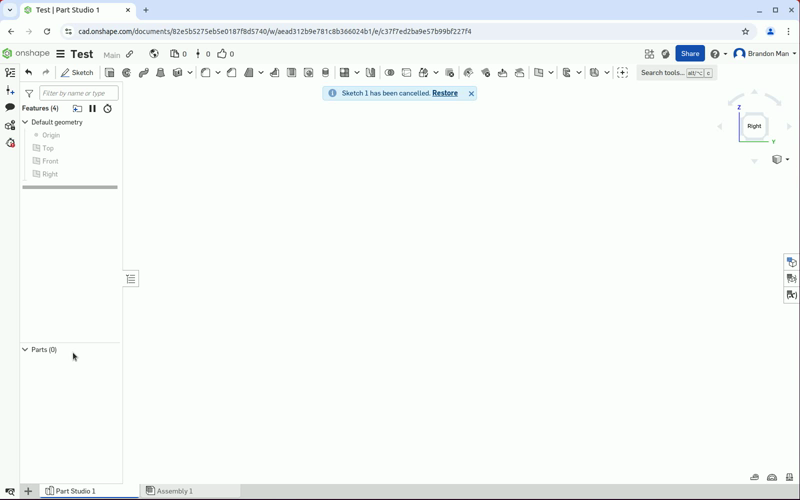
key_up(shift)
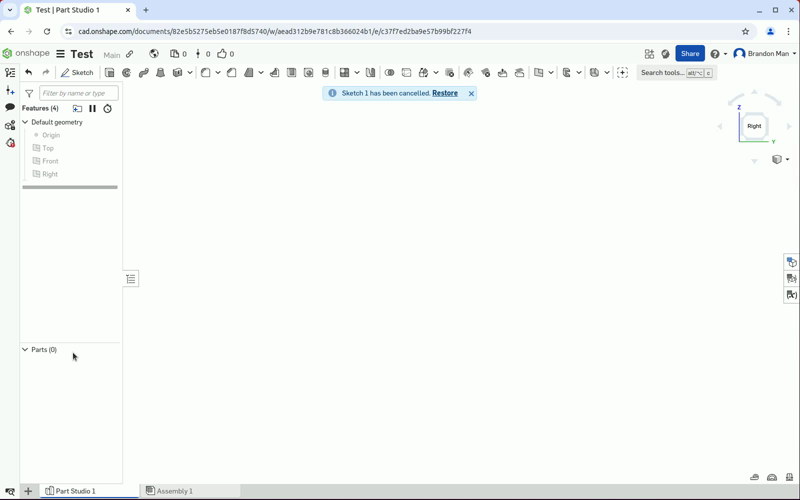
mouse_move(73, 352)
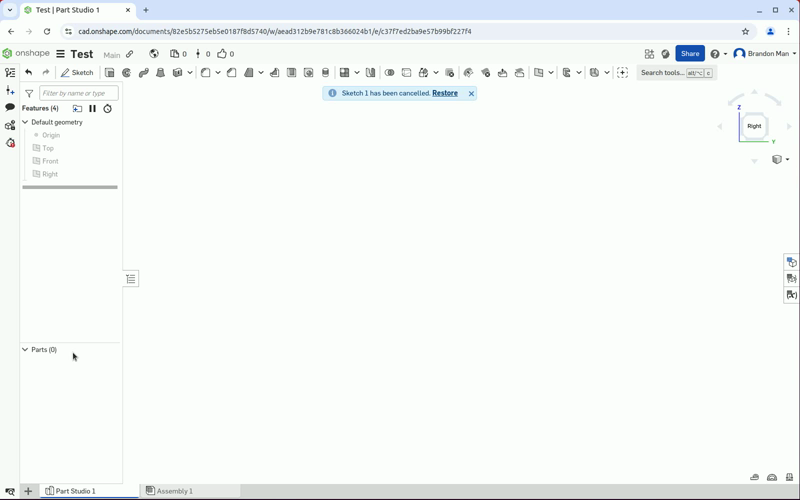
key(shift+y)
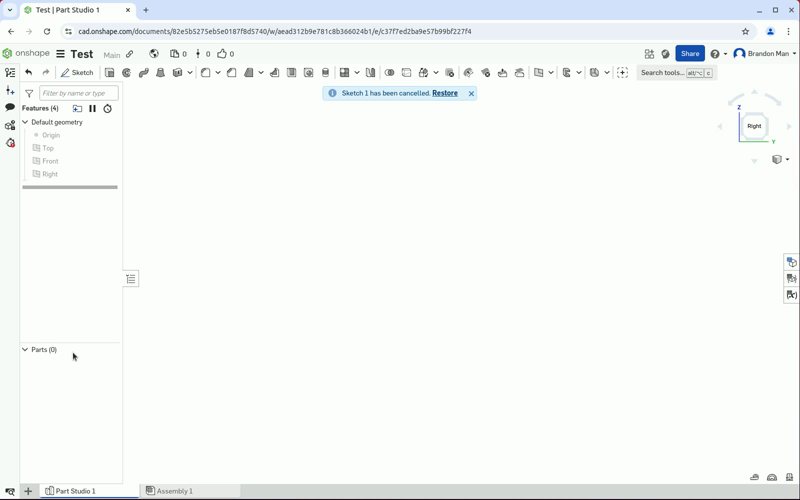
key(shift+s)
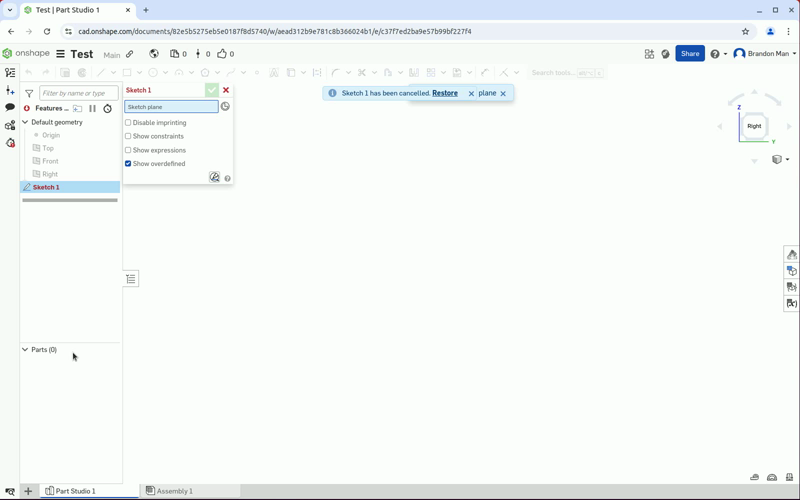
mouse_move(73, 176)
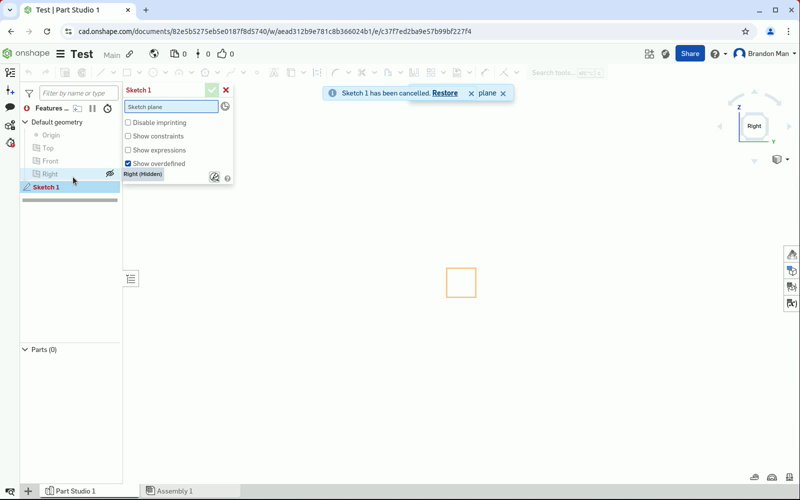
click(73, 176)
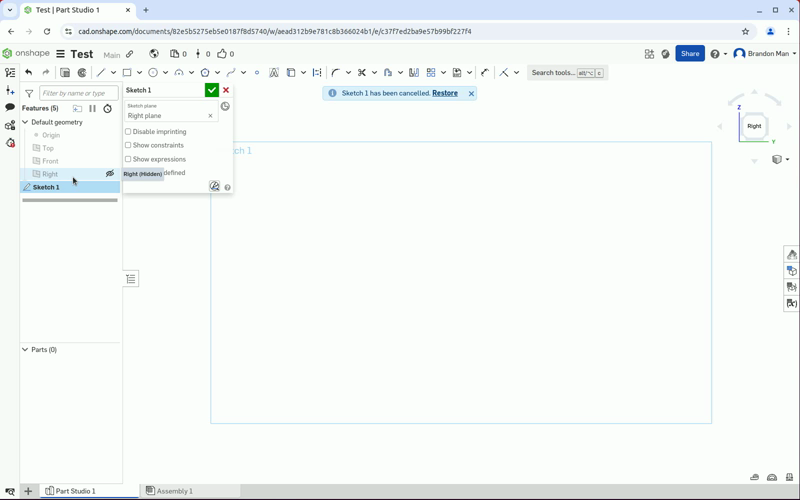
mouse_move(73, 352)
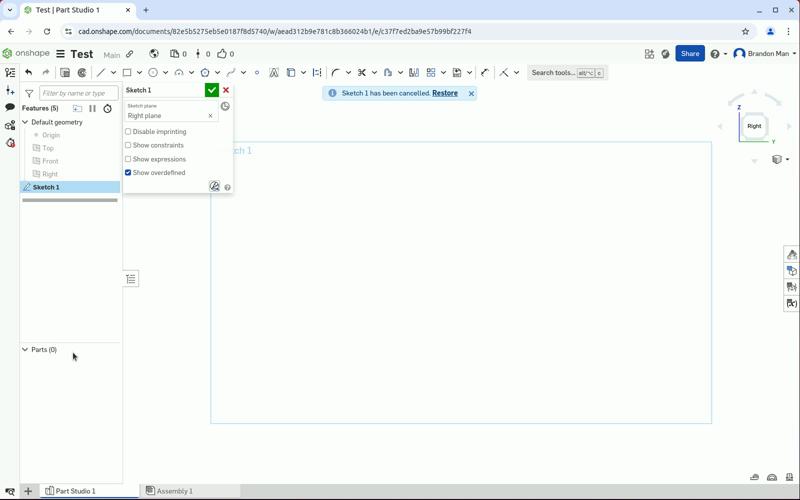
key(y)
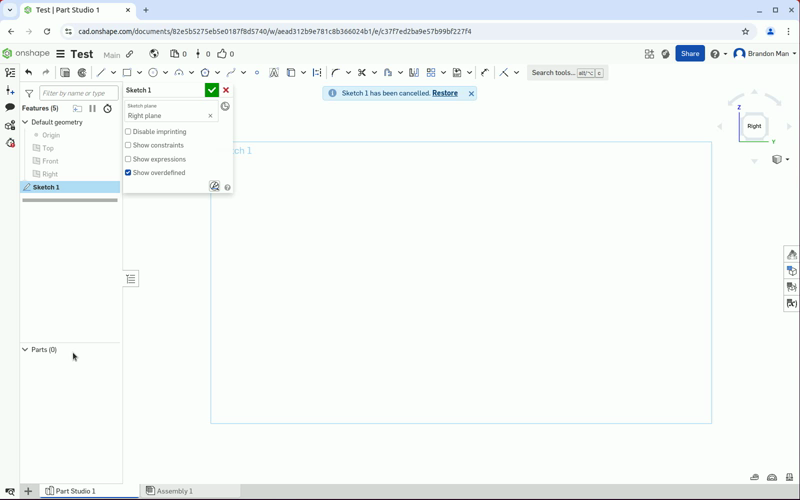
key(c)
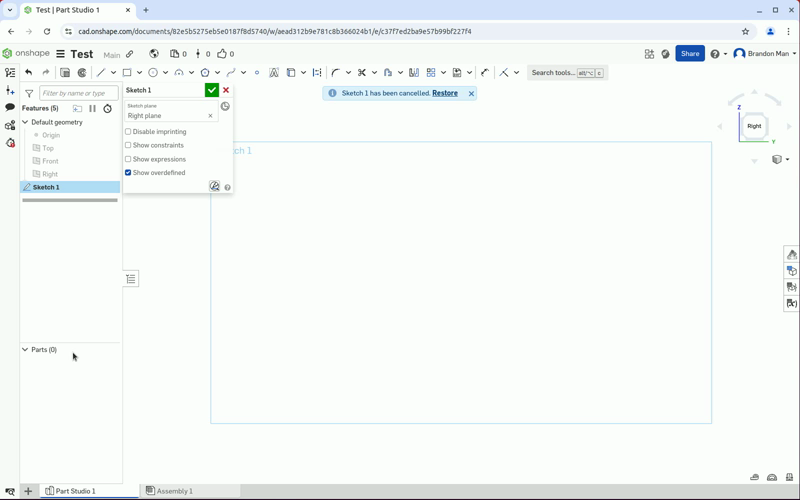
key_down(shift)
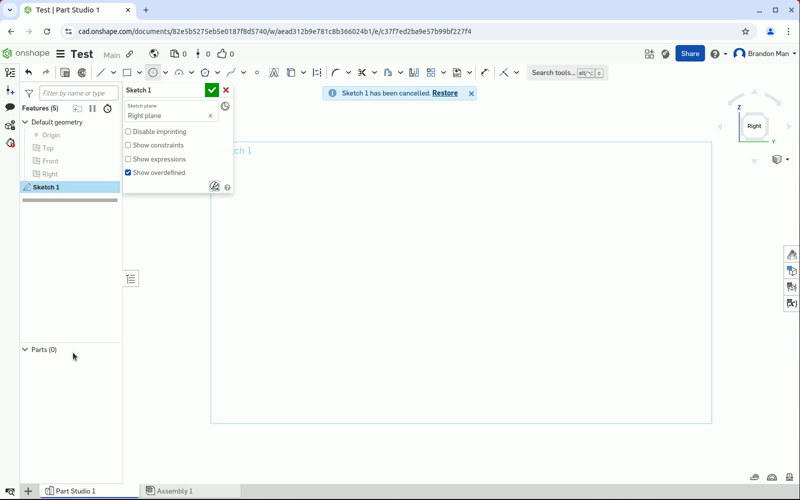
mouse_move(461, 282)
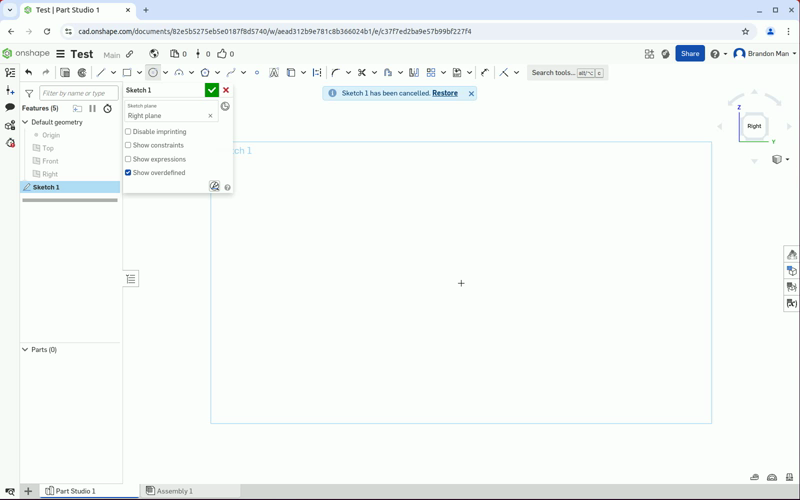
click(461, 282)
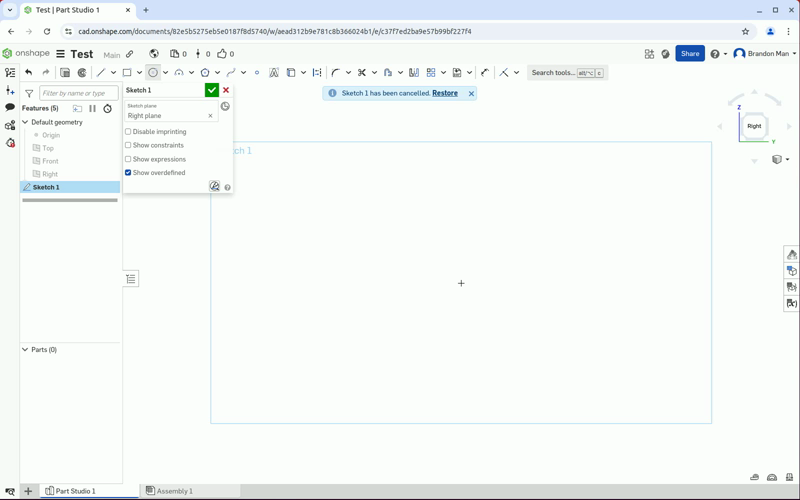
key_up(shift)
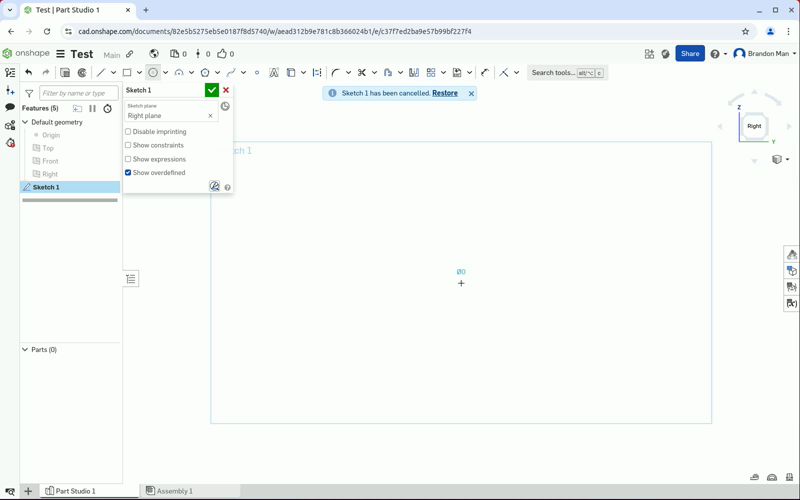
mouse_move(499, 282)
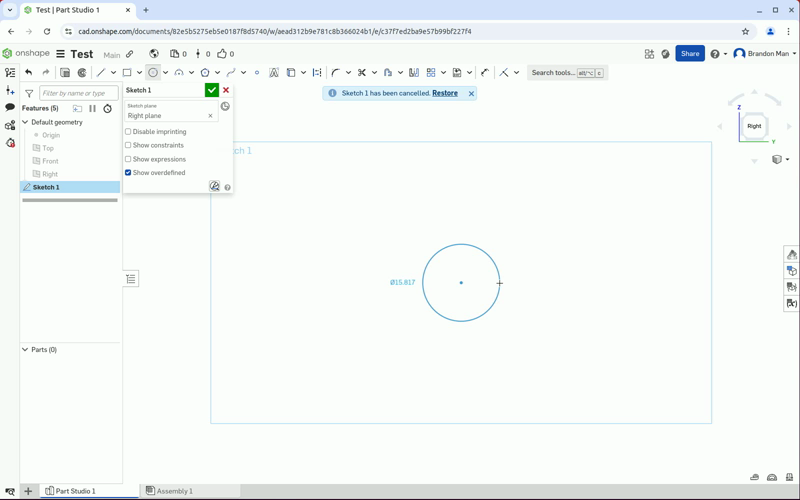
click(499, 282)
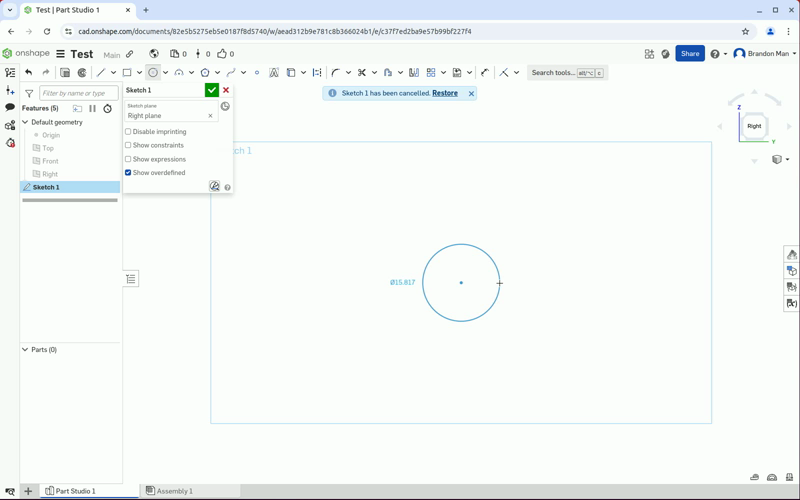
key(esc)
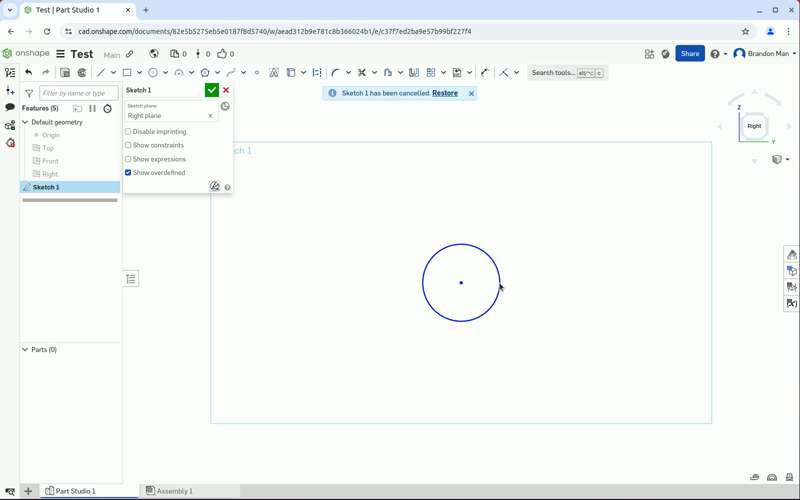
key(c)
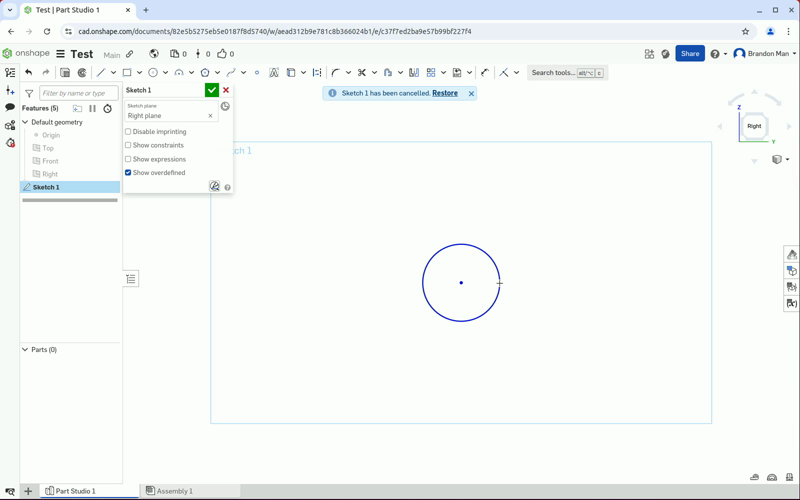
key_down(shift)
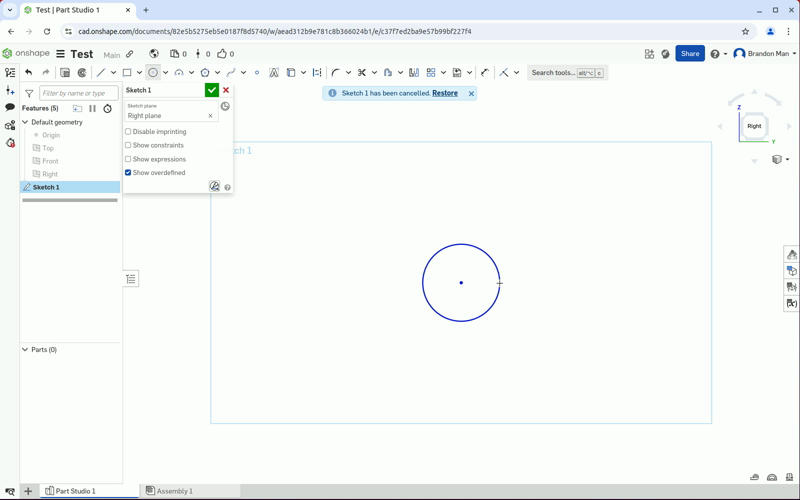
mouse_move(461, 282)
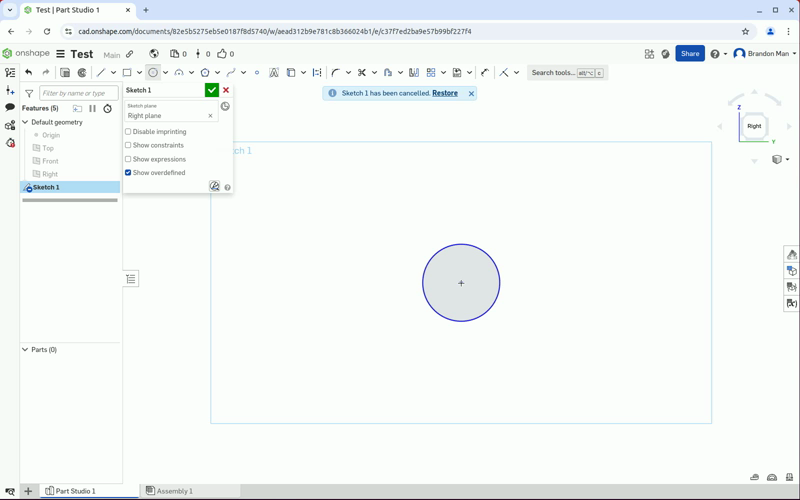
click(461, 282)
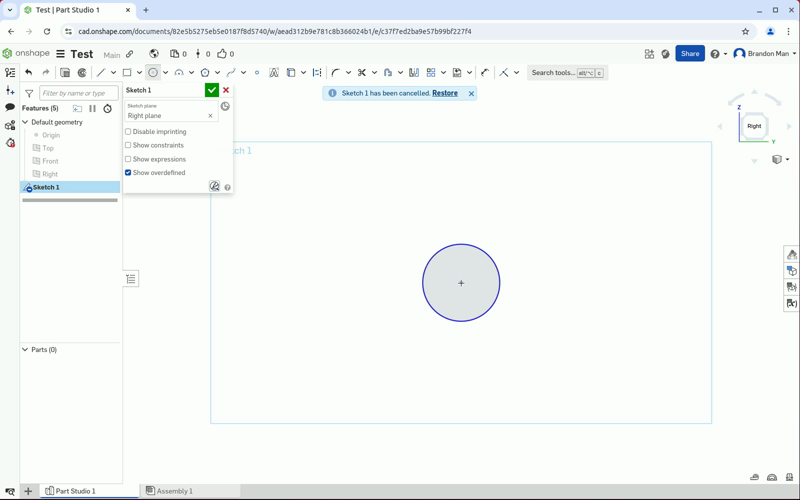
key_up(shift)
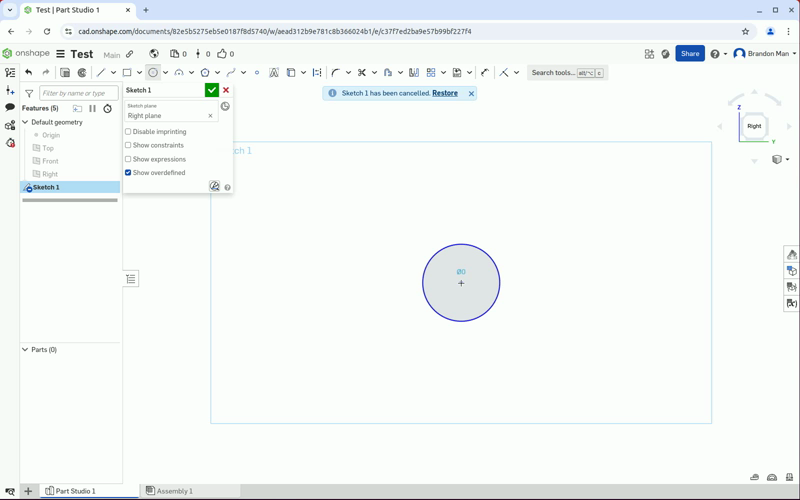
mouse_move(472, 282)
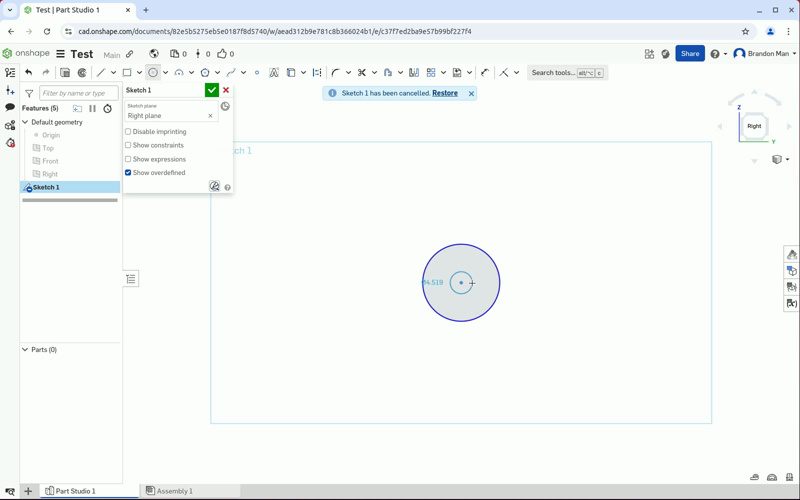
click(472, 282)
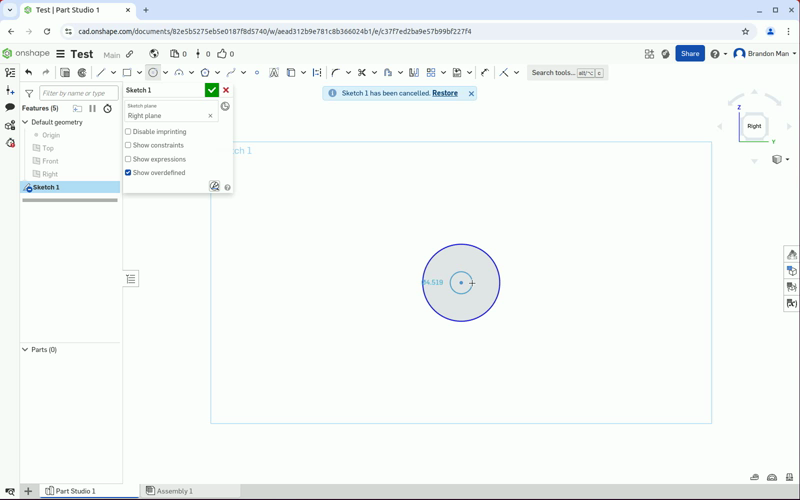
key(esc)
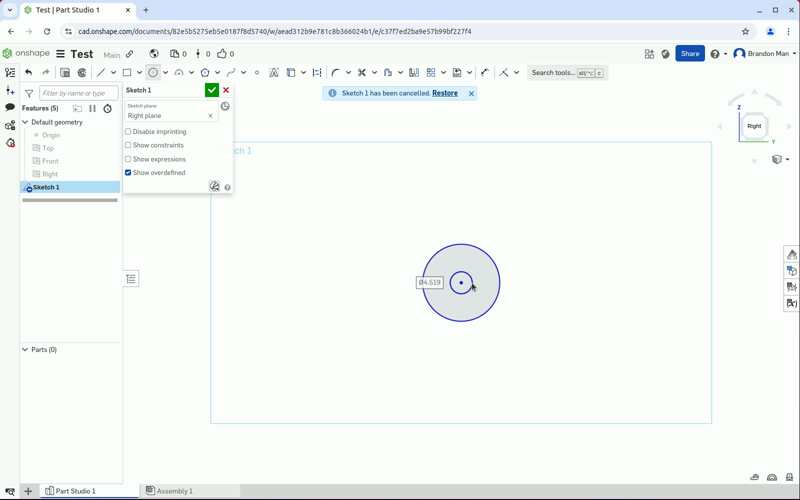
mouse_move(443, 273)
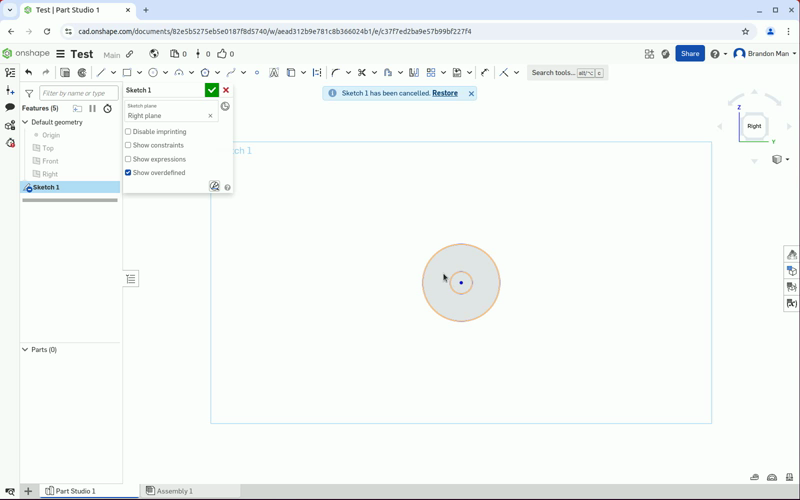
click(443, 273)
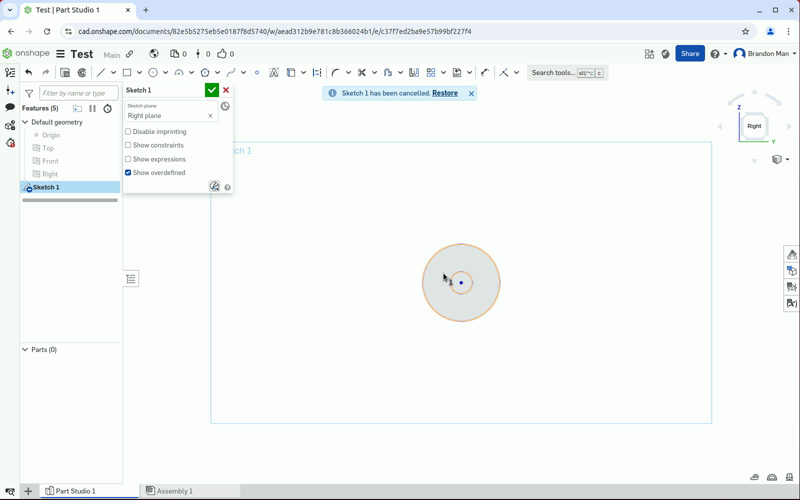
mouse_move(73, 352)
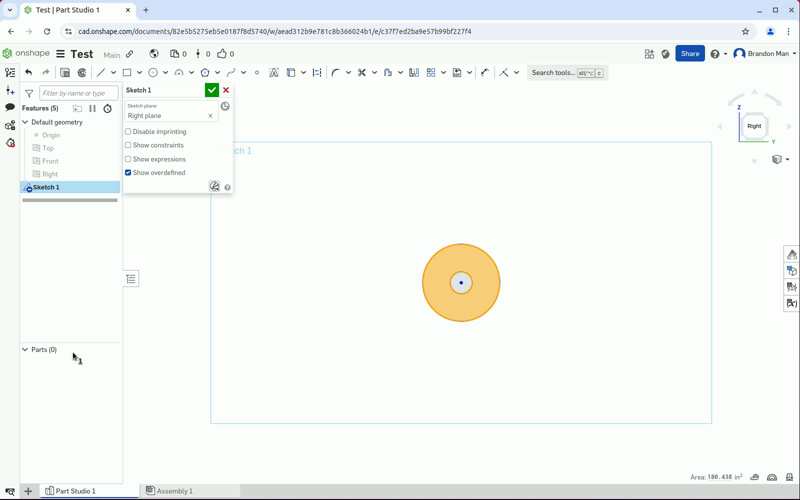
key(shift+y)
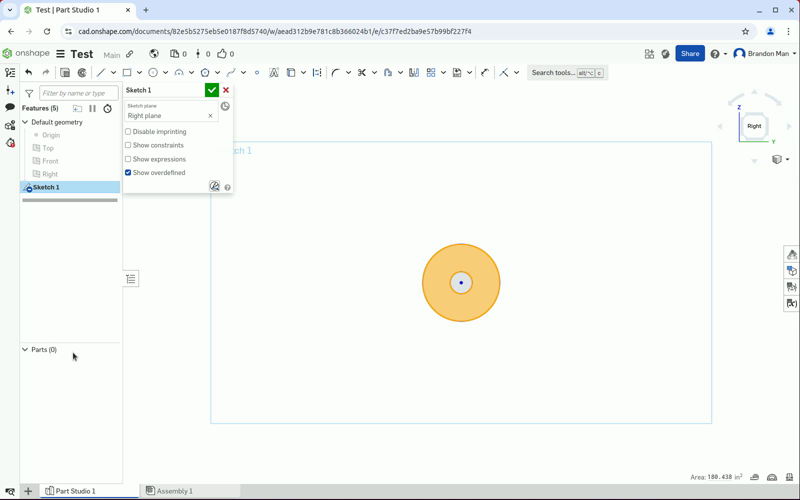
key(shift+e)
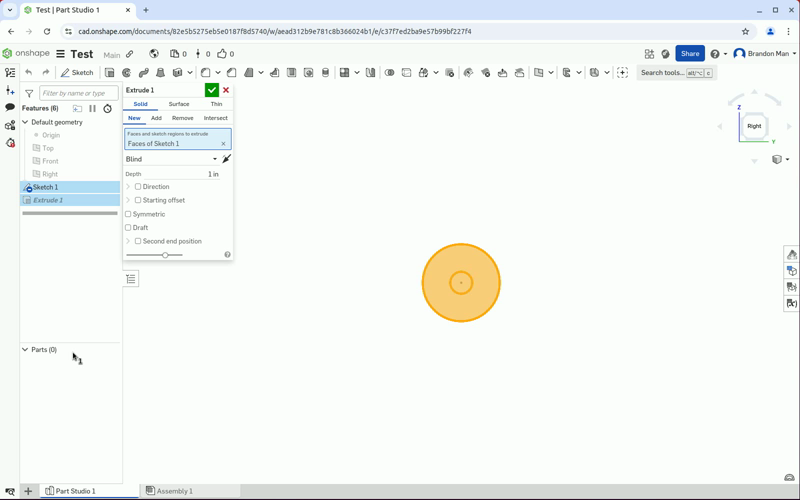
mouse_move(143, 106)
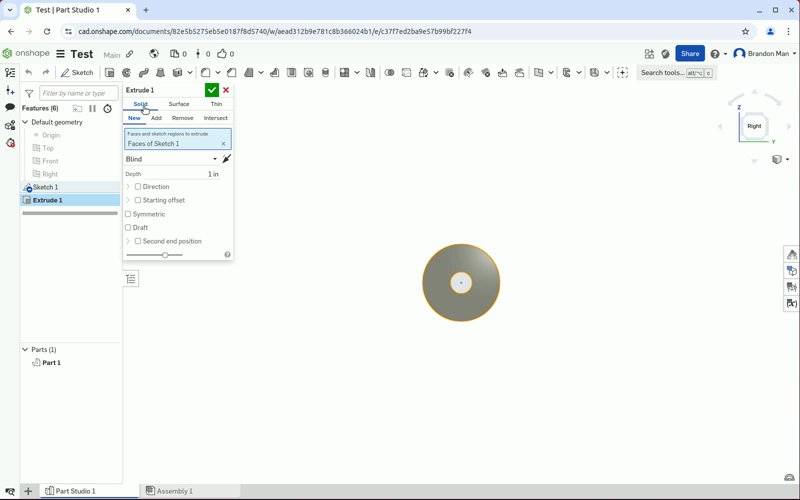
click(143, 106)
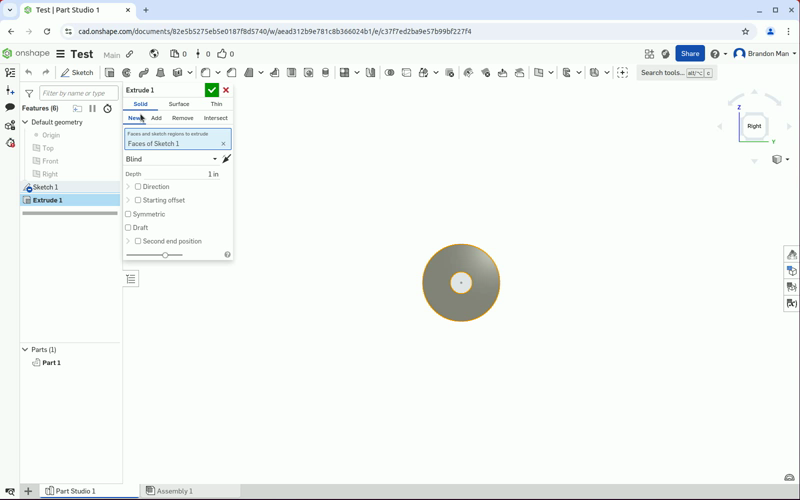
mouse_move(137, 120)
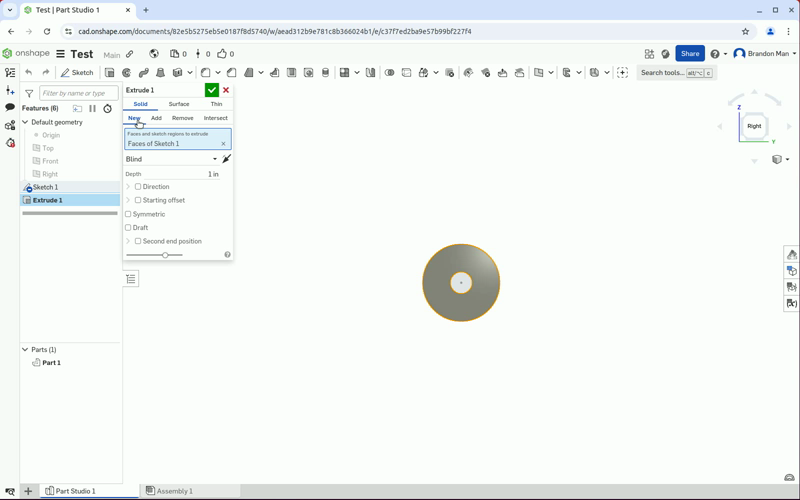
click(137, 120)
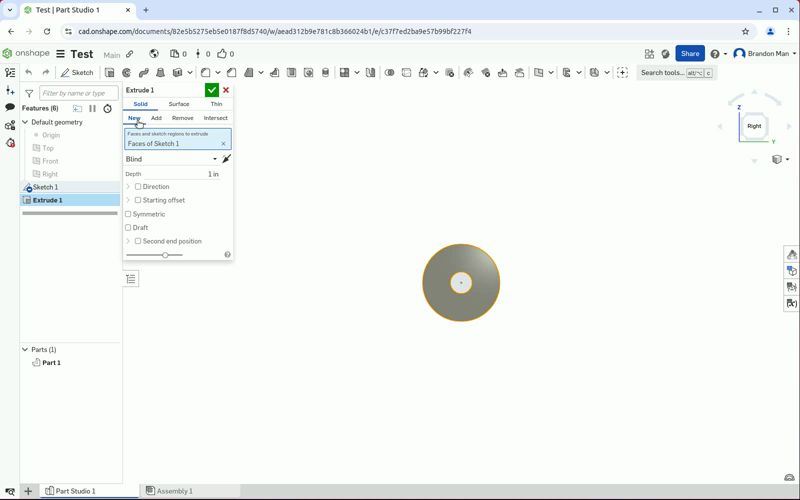
key(tab, 4)
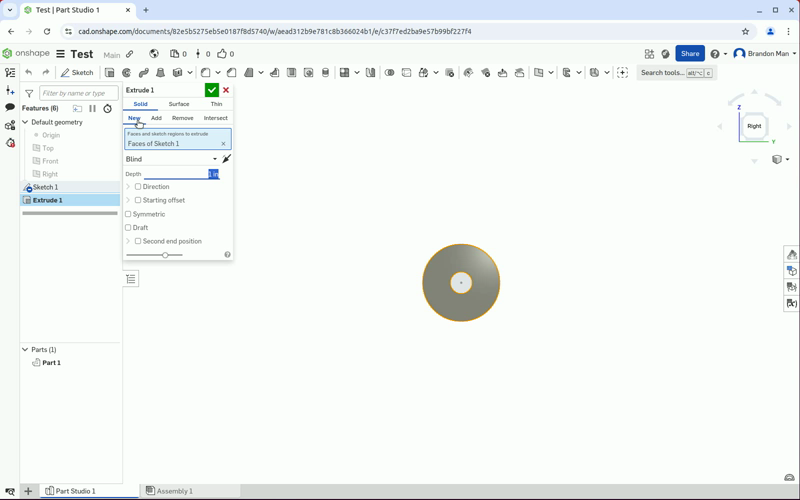
text(23.108)
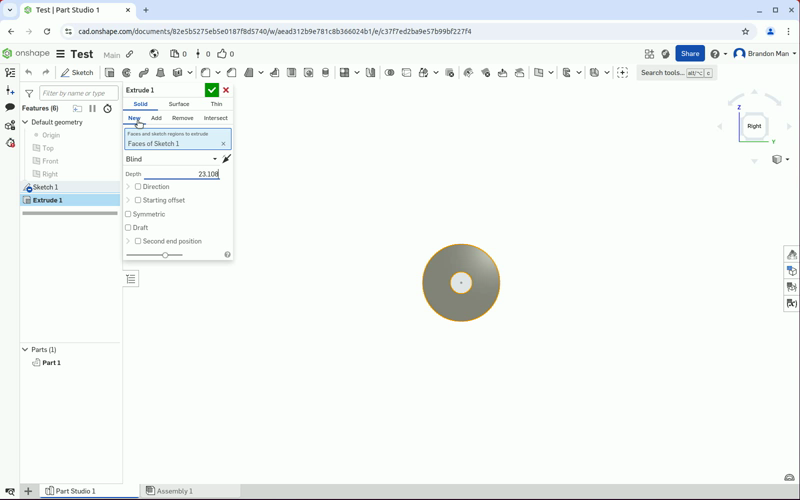
key(enter)
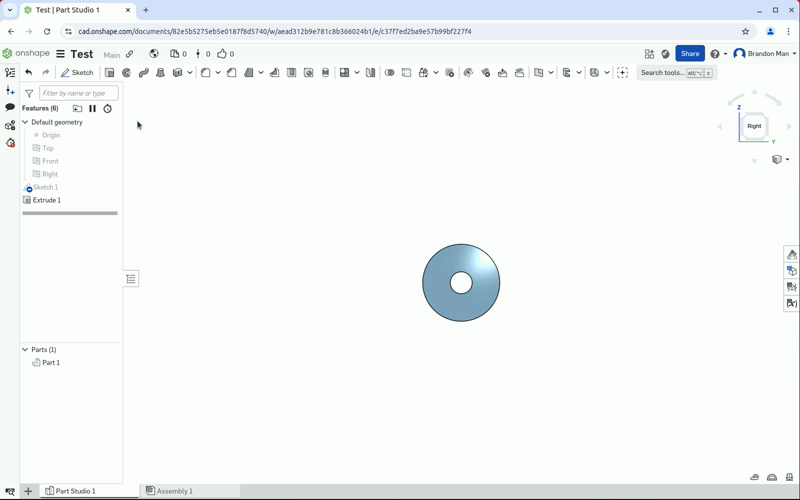
key(shift+h)
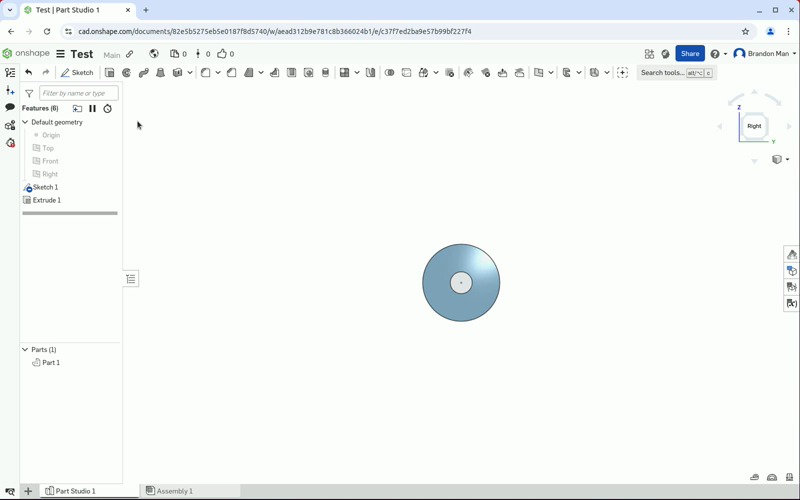
key(shift+h)
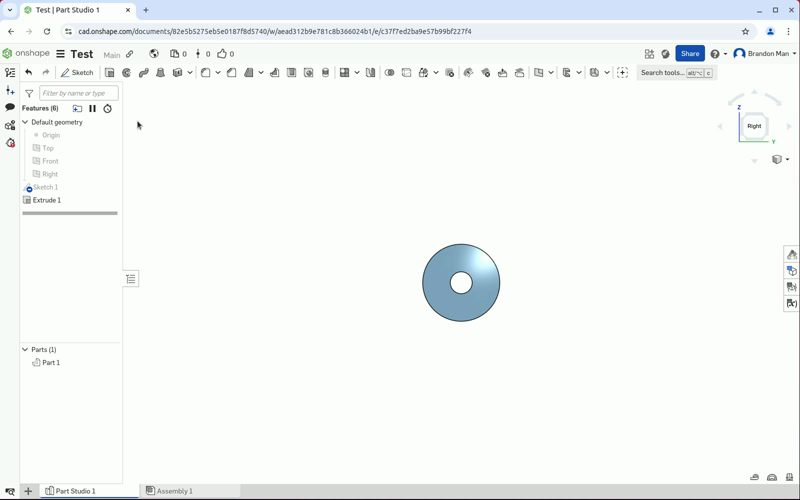
mouse_move(73, 189)
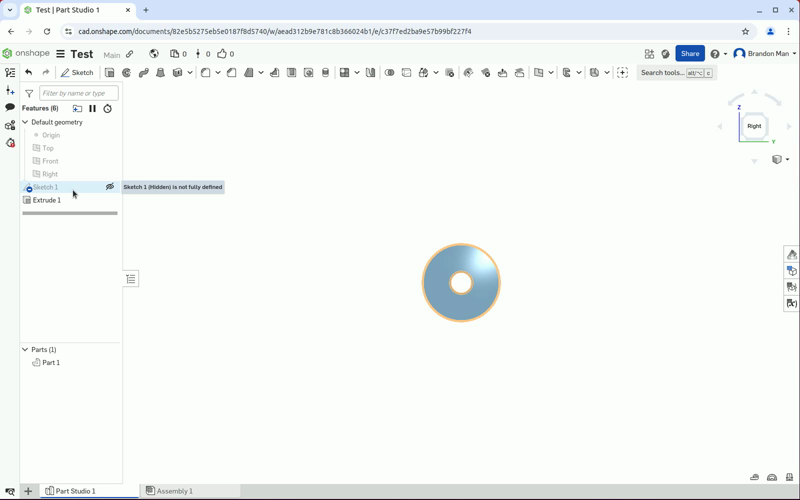
click(73, 189)
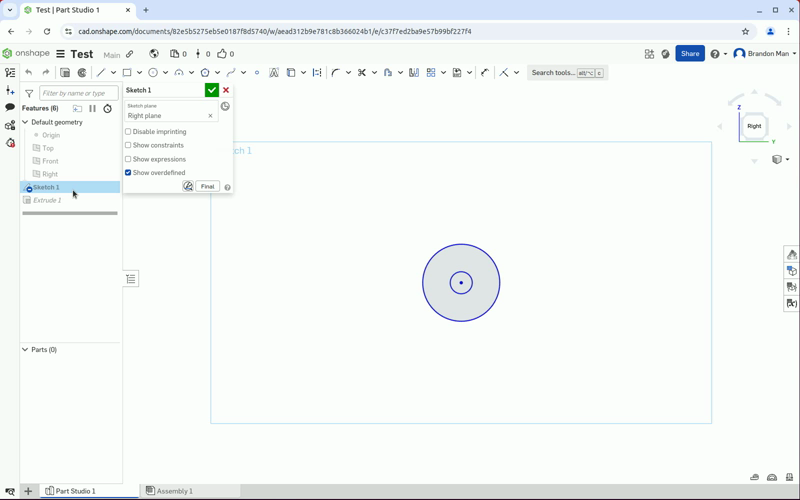
mouse_move(229, 92)
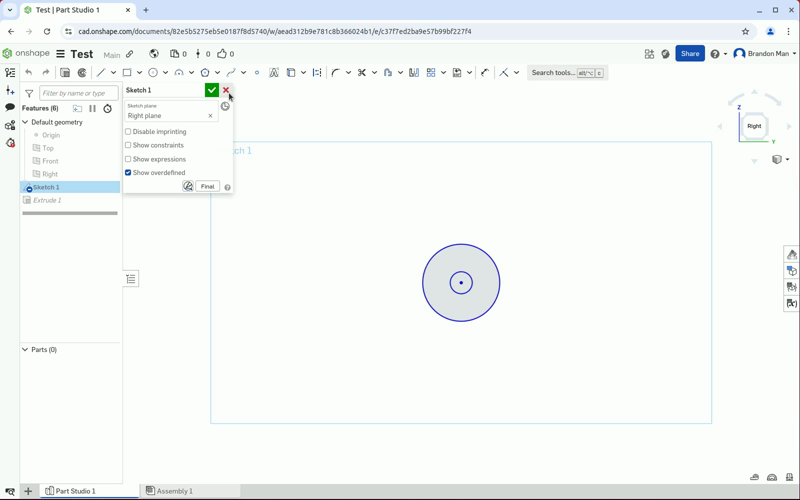
click(229, 92)
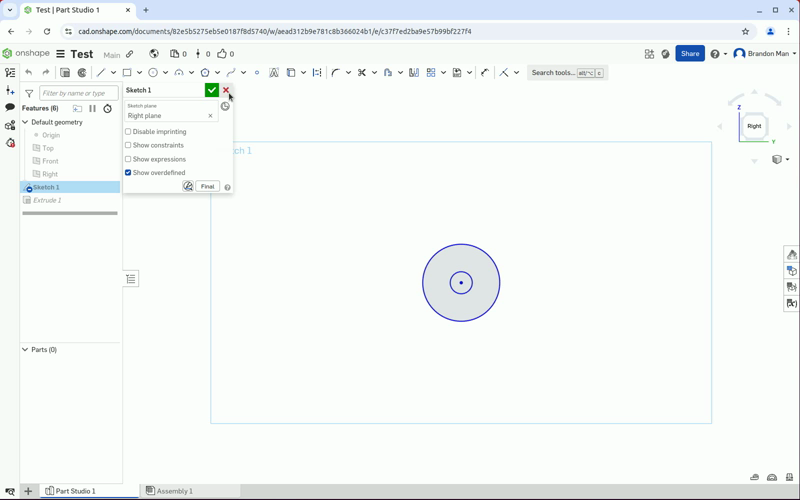
key(shift+s)
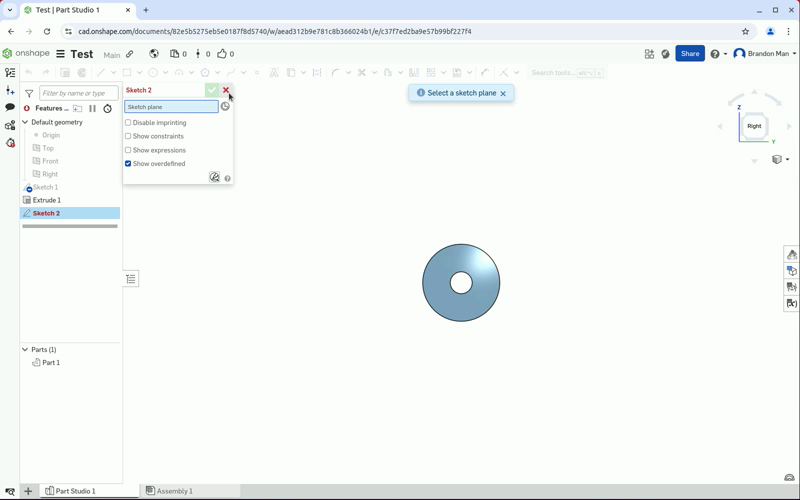
mouse_move(73, 176)
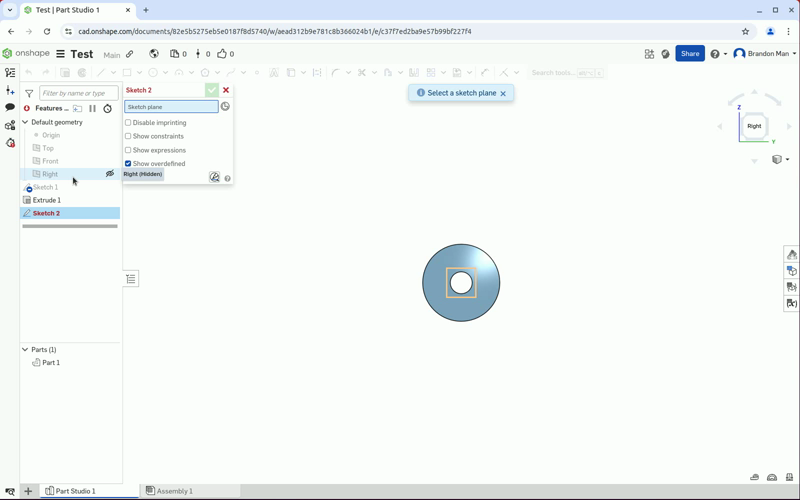
click(73, 176)
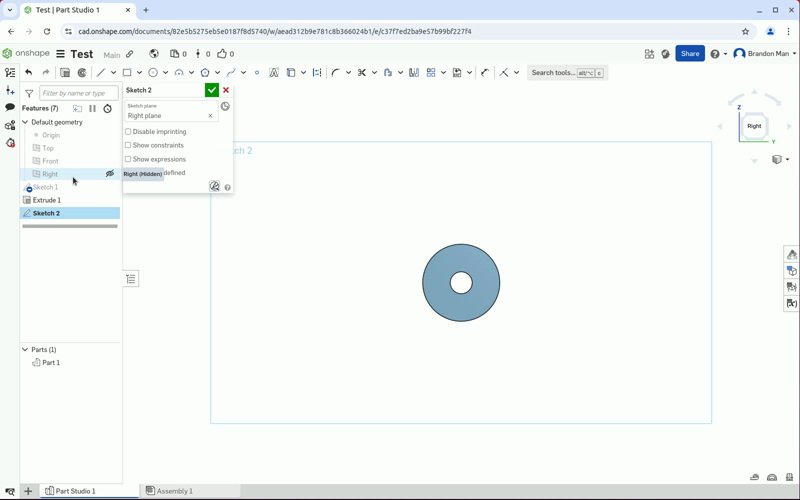
mouse_move(73, 352)
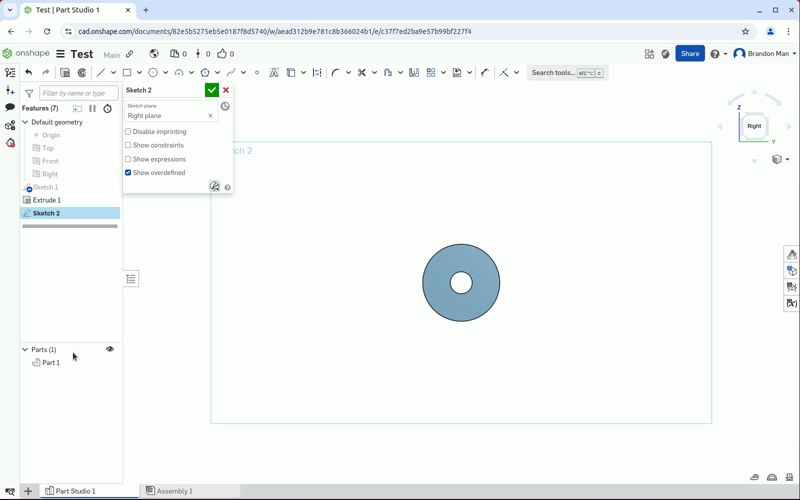
key(y)
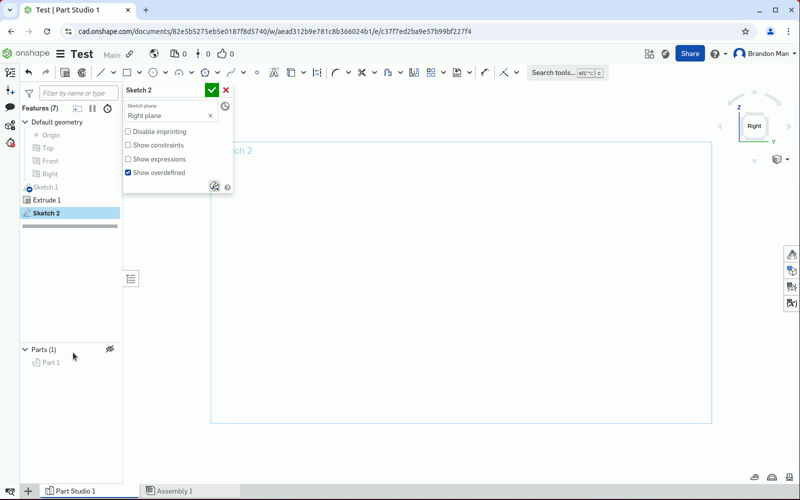
key(c)
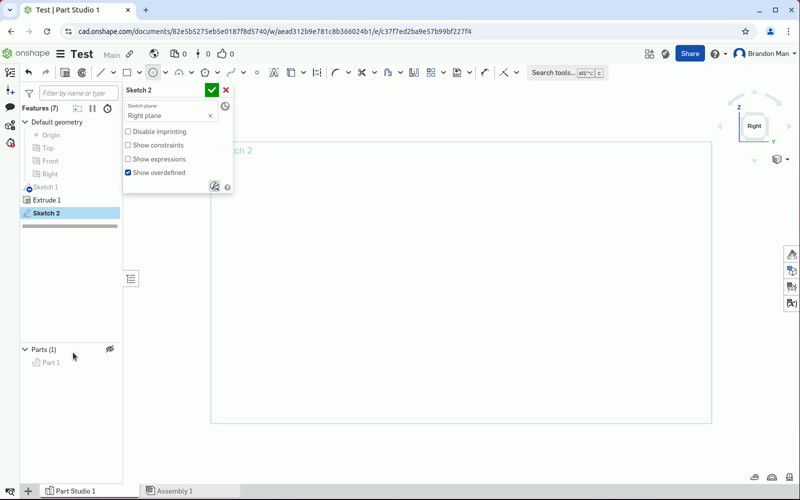
key_down(shift)
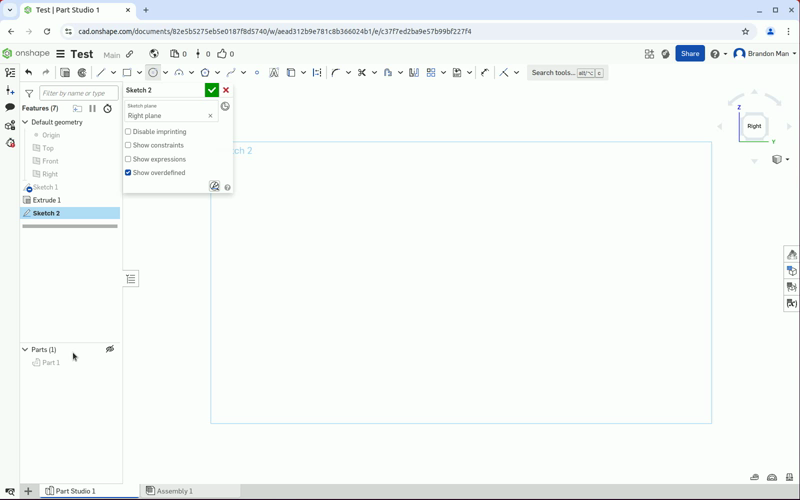
mouse_move(460, 282)
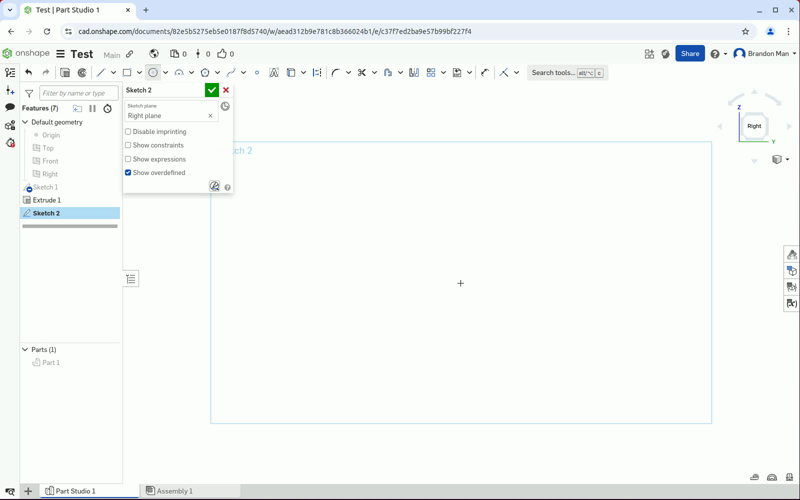
click(460, 282)
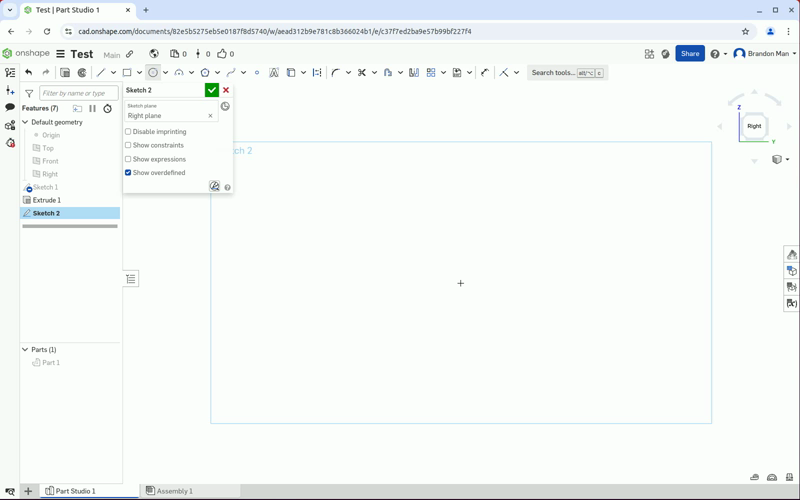
key_up(shift)
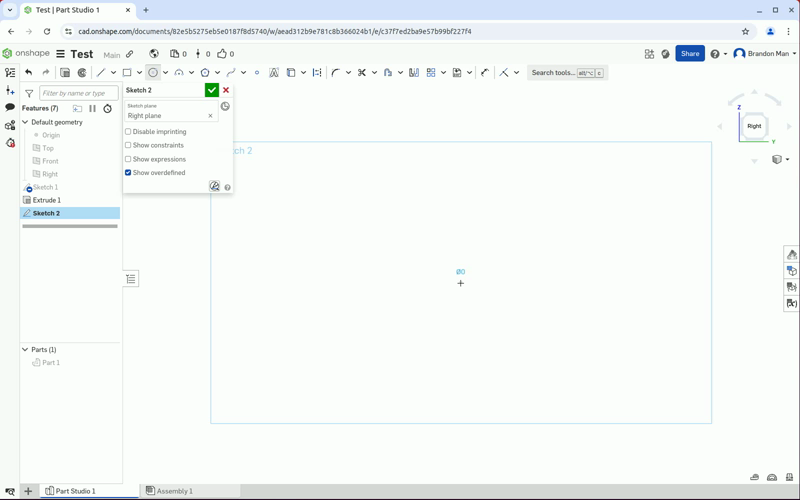
mouse_move(472, 282)
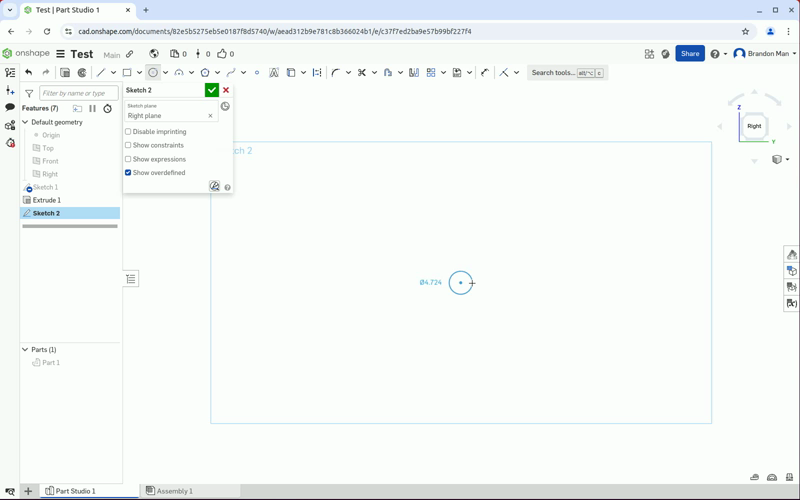
click(472, 282)
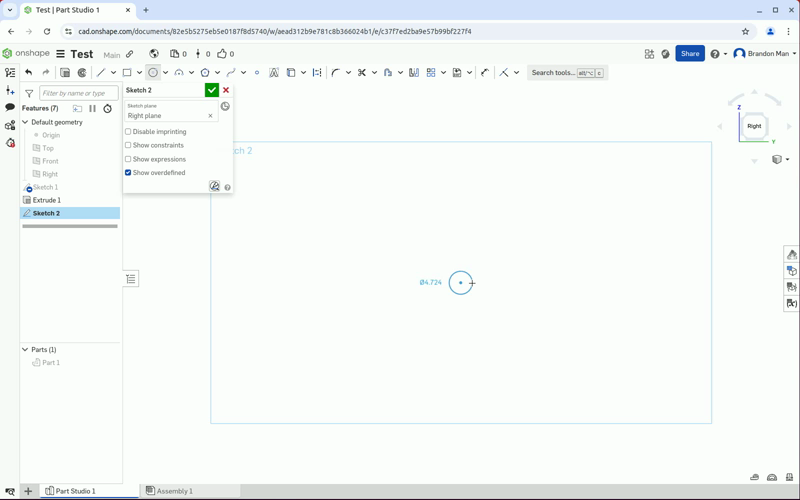
key(esc)
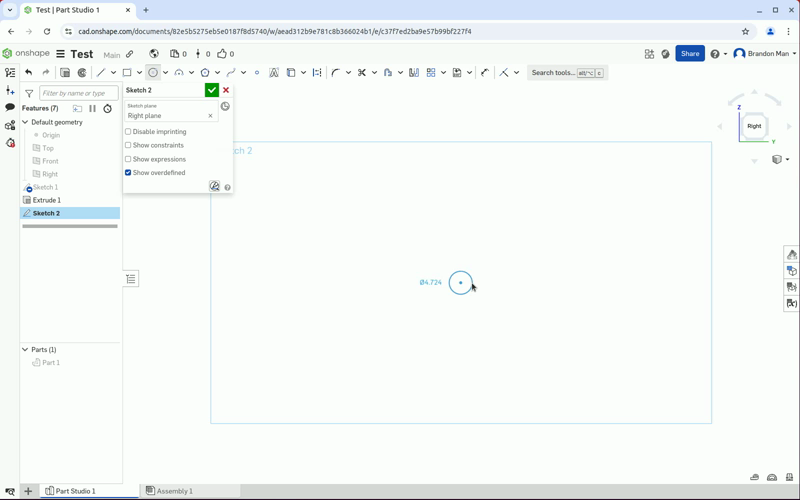
mouse_move(463, 279)
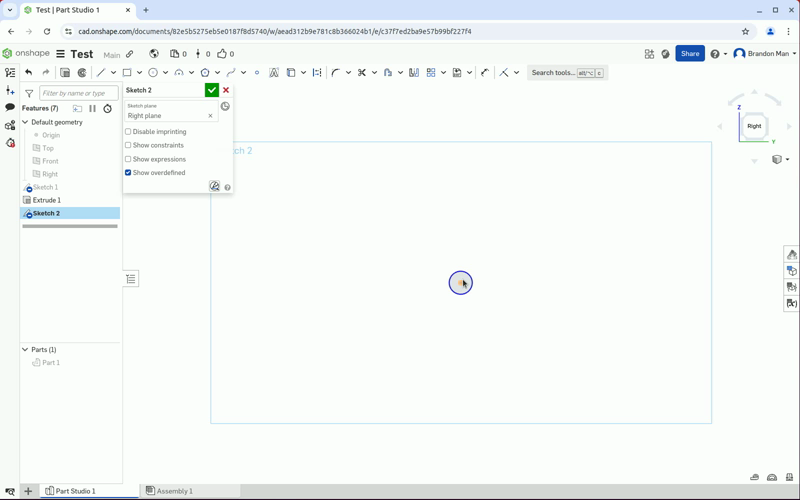
scroll(6)
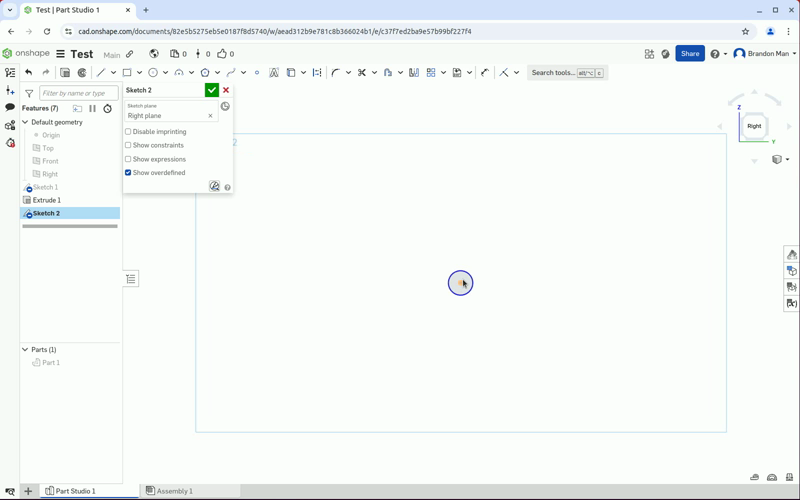
scroll(6)
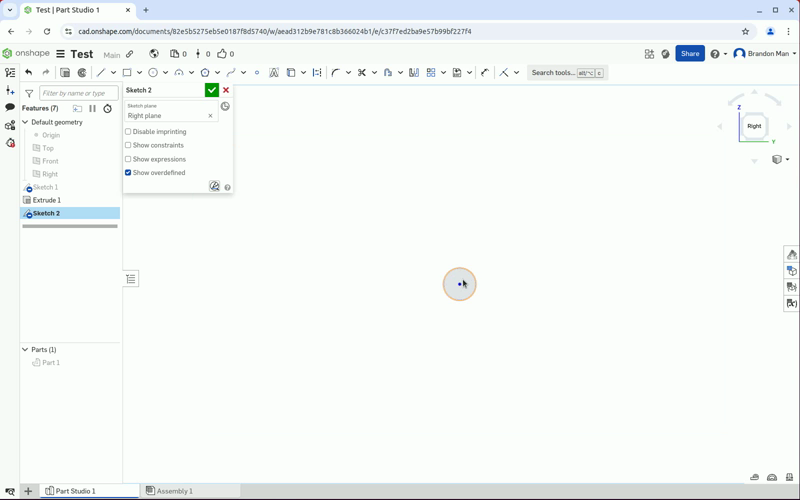
scroll(6)
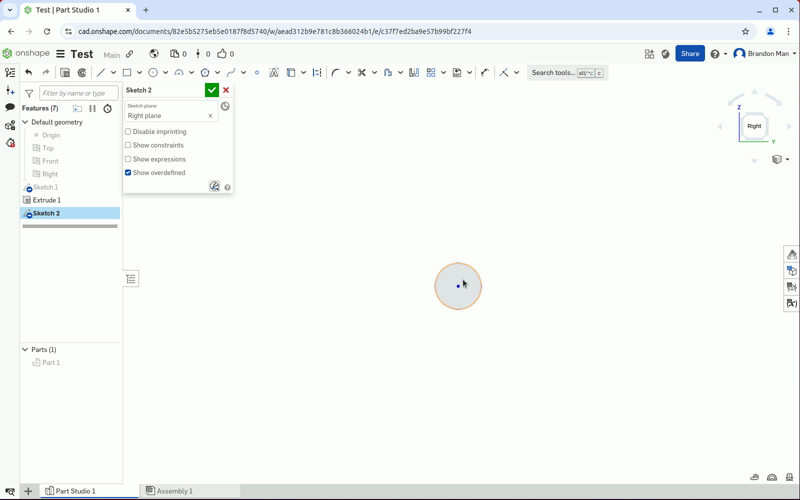
scroll(6)
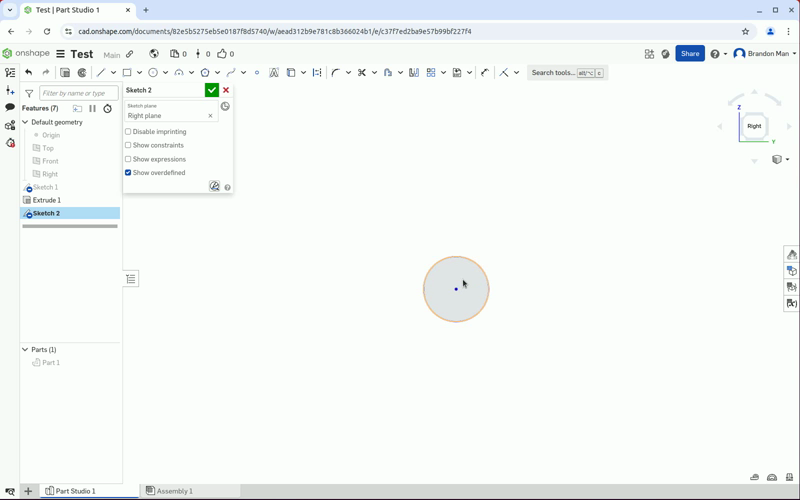
scroll(6)
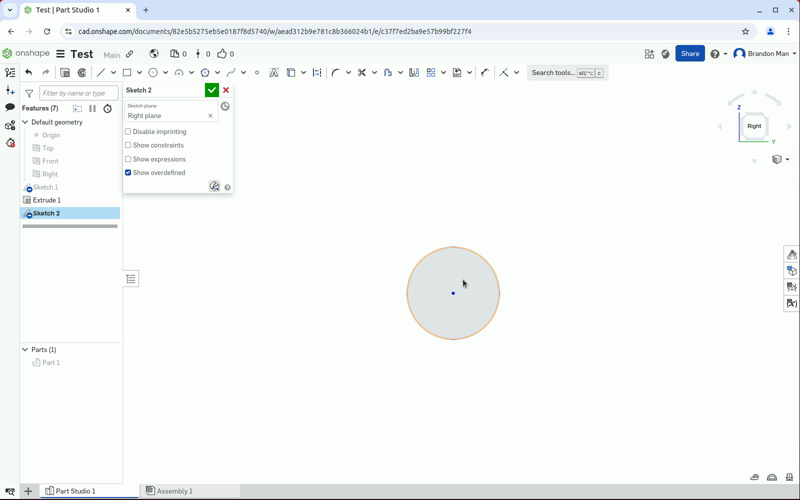
scroll(6)
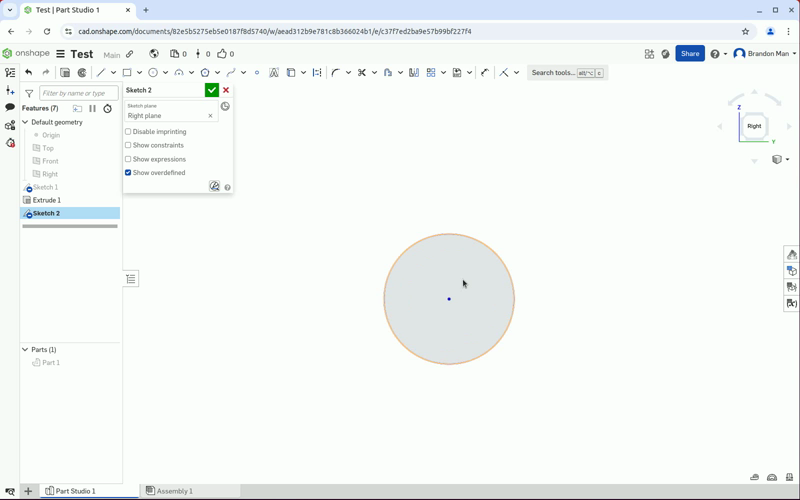
scroll(6)
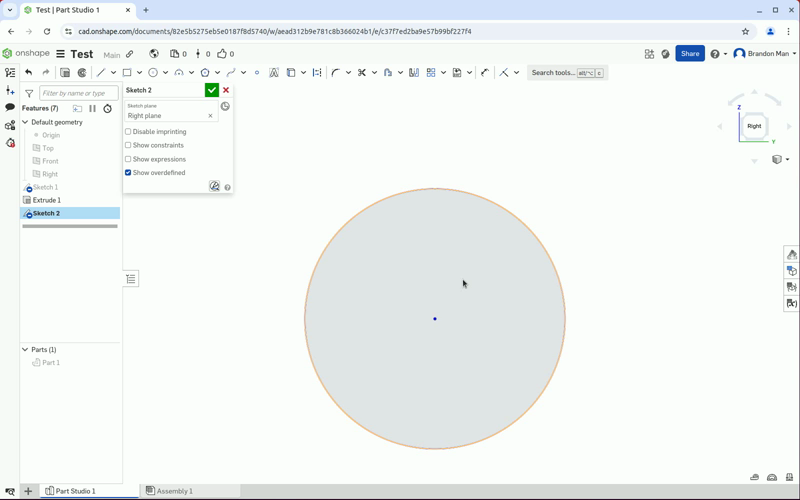
click(463, 279)
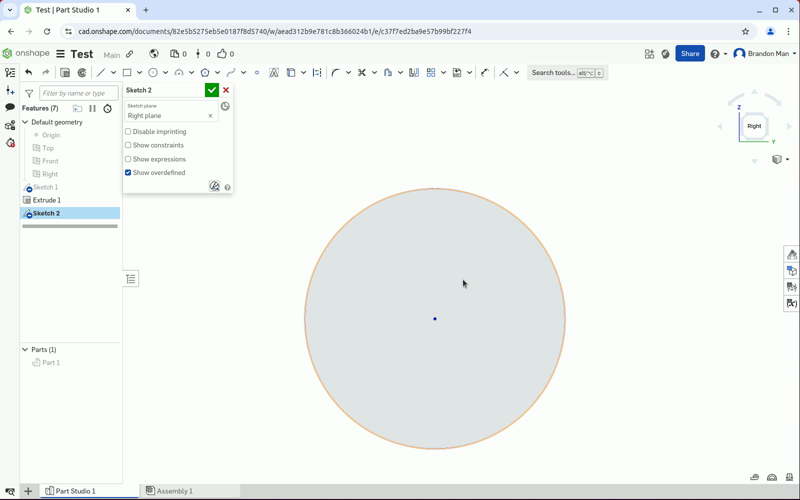
scroll(-6)
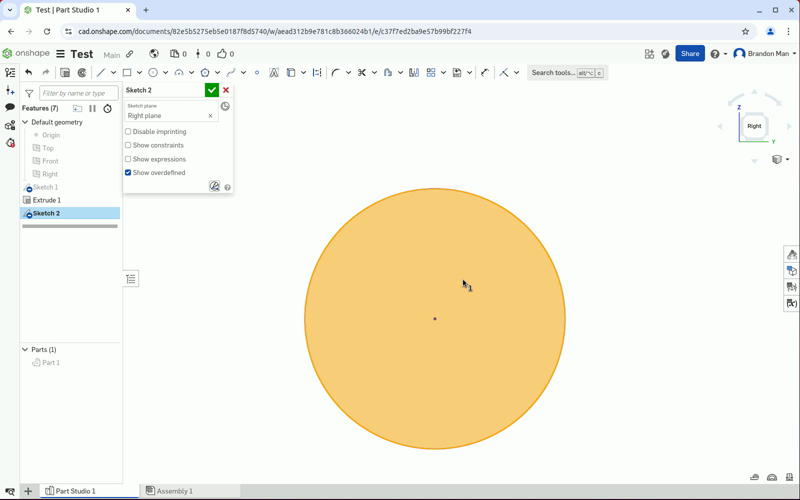
scroll(-6)
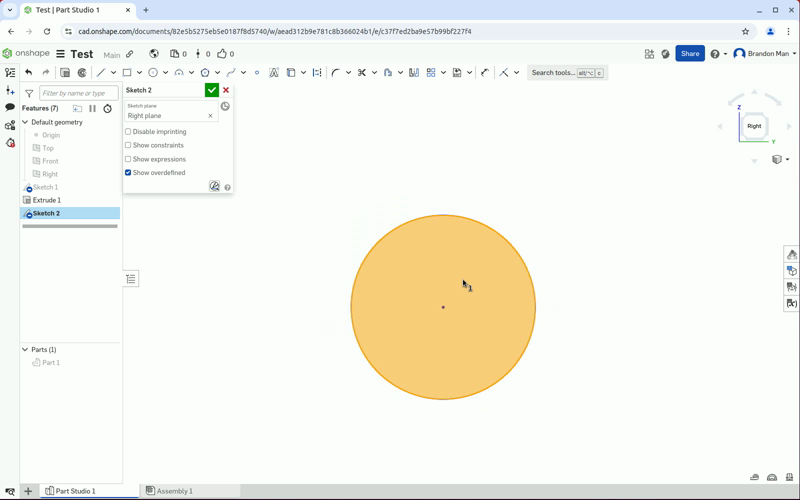
scroll(-6)
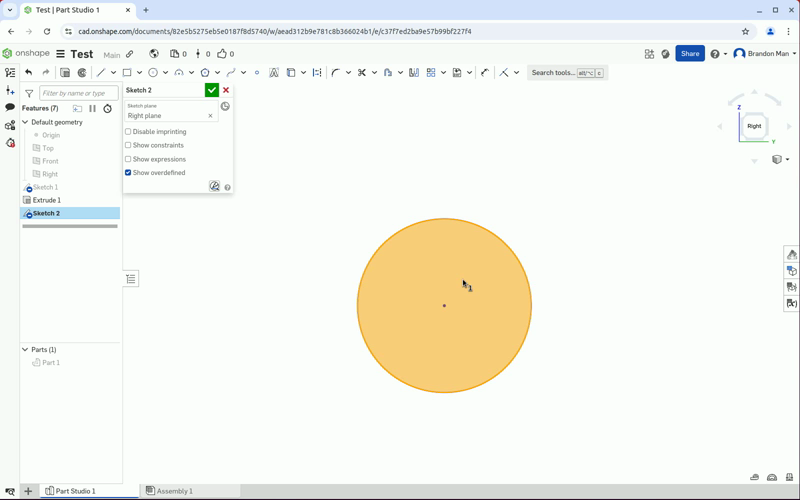
scroll(-6)
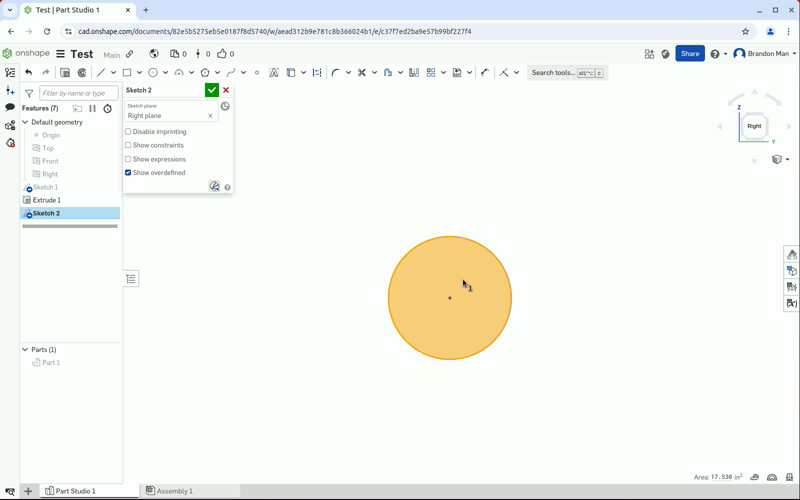
scroll(-6)
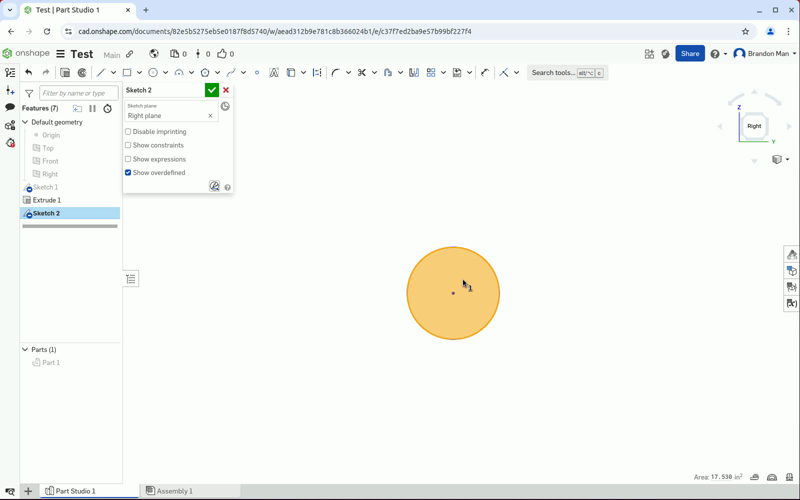
scroll(-6)
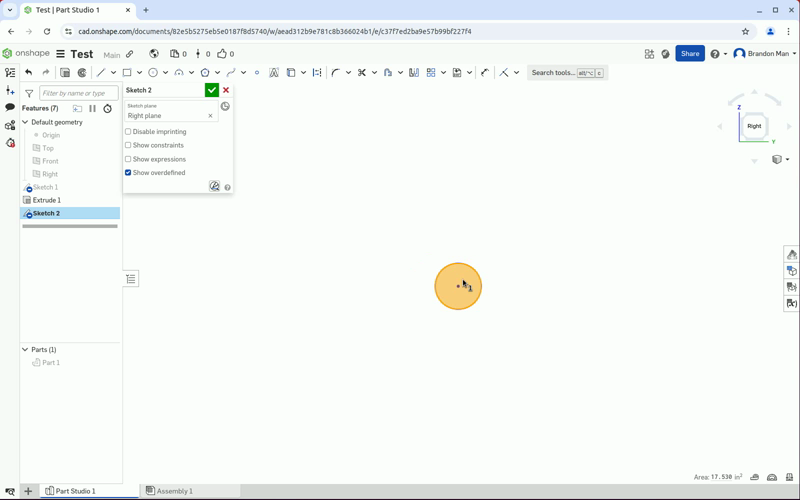
scroll(-6)
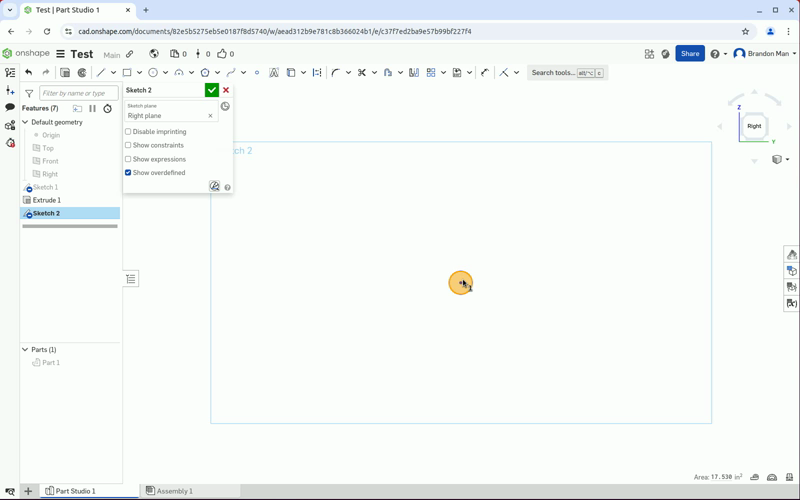
mouse_move(73, 352)
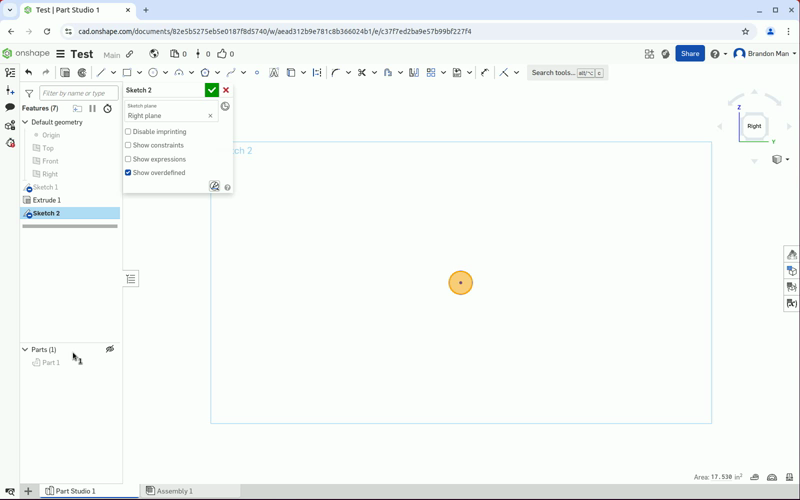
key(shift+y)
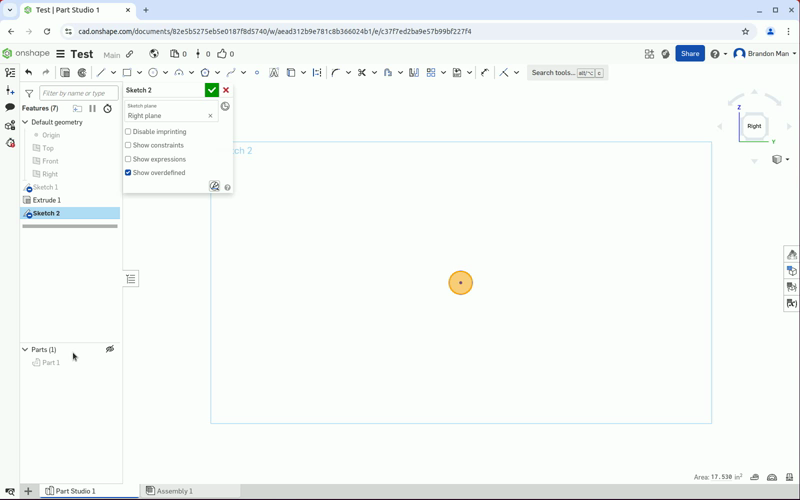
key(shift+e)
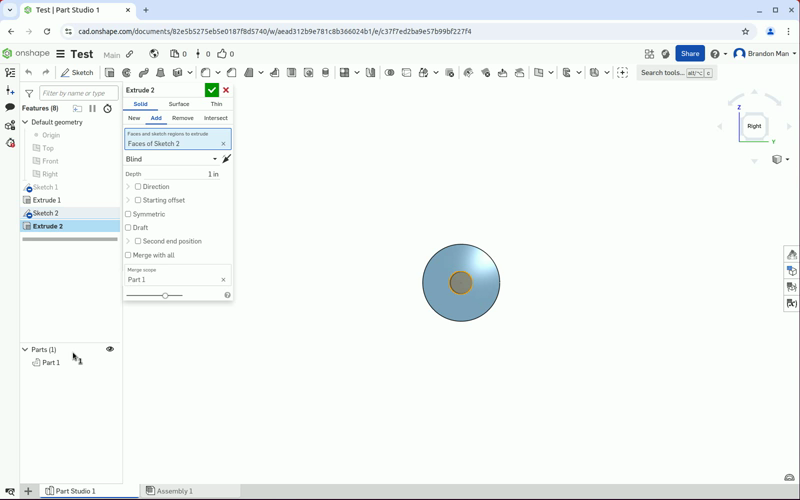
mouse_move(143, 106)
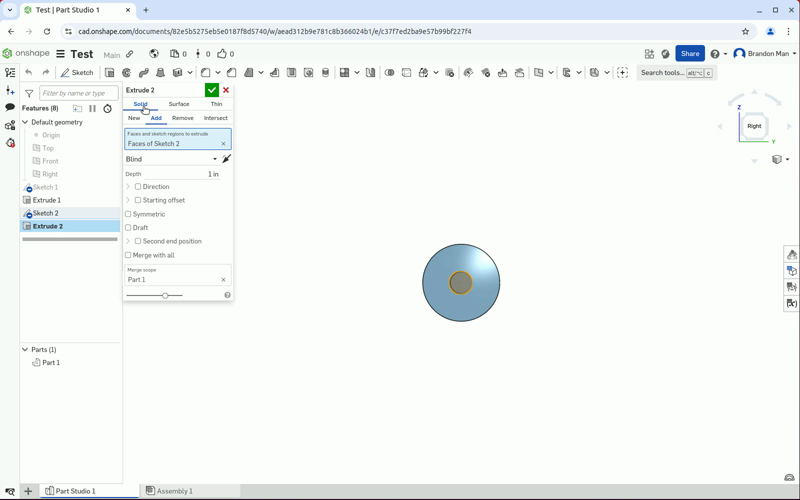
click(143, 106)
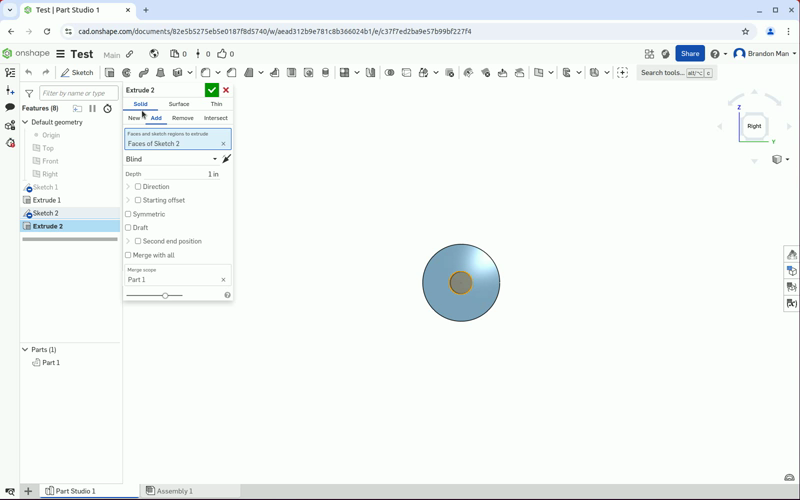
mouse_move(137, 120)
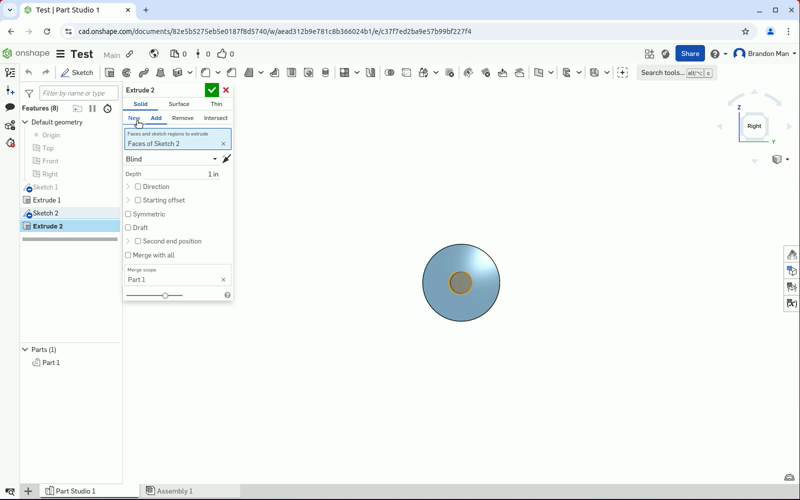
click(137, 120)
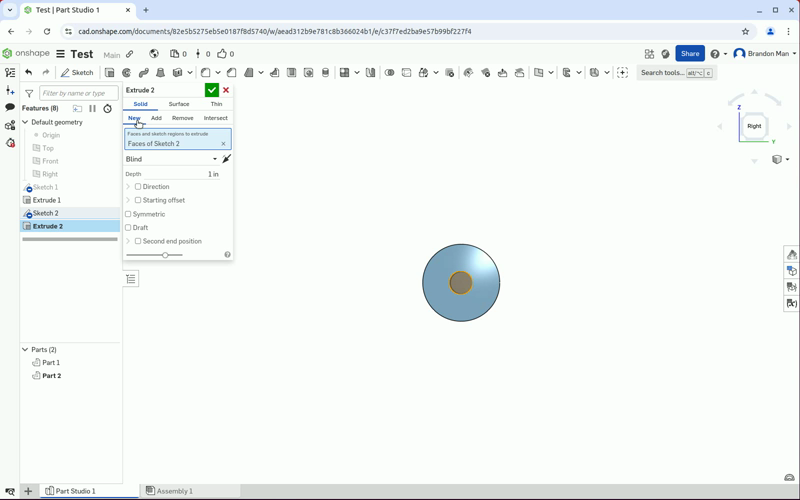
key(tab, 4)
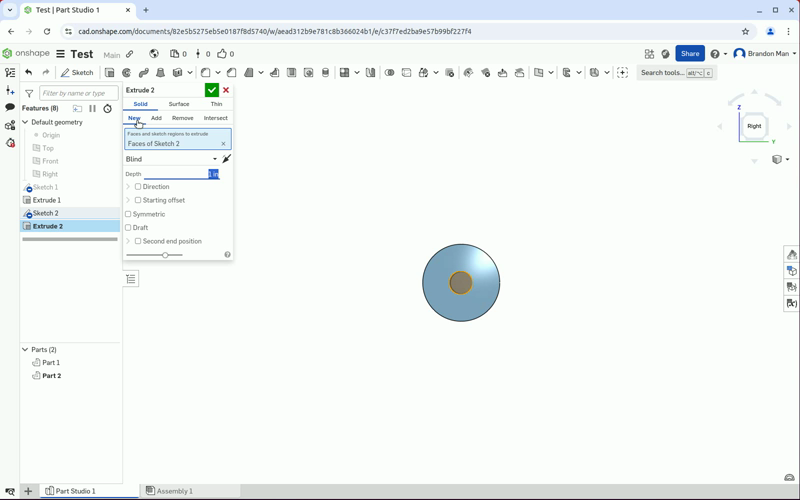
text(23.108)
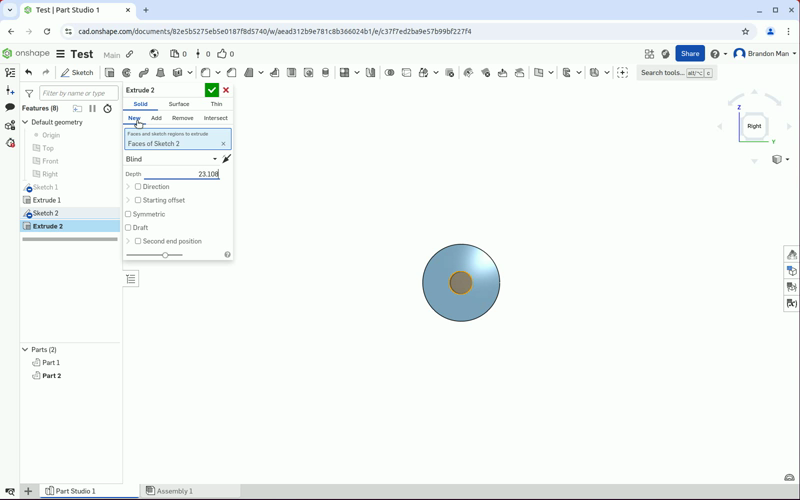
key(enter)
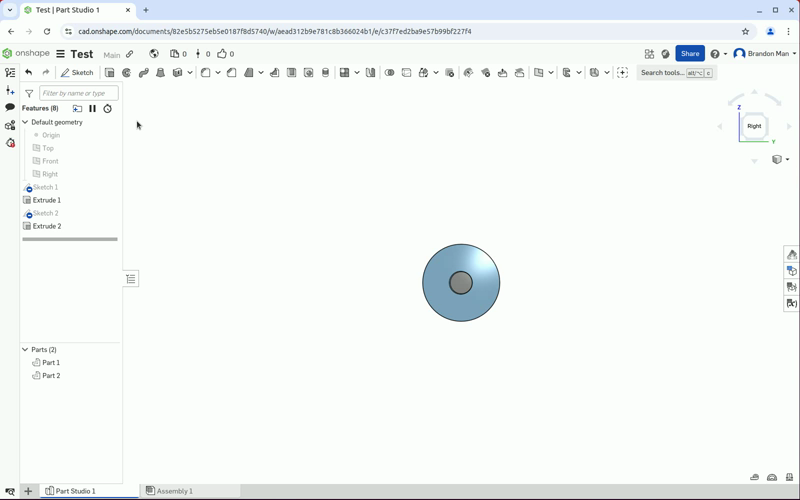
key(shift+h)
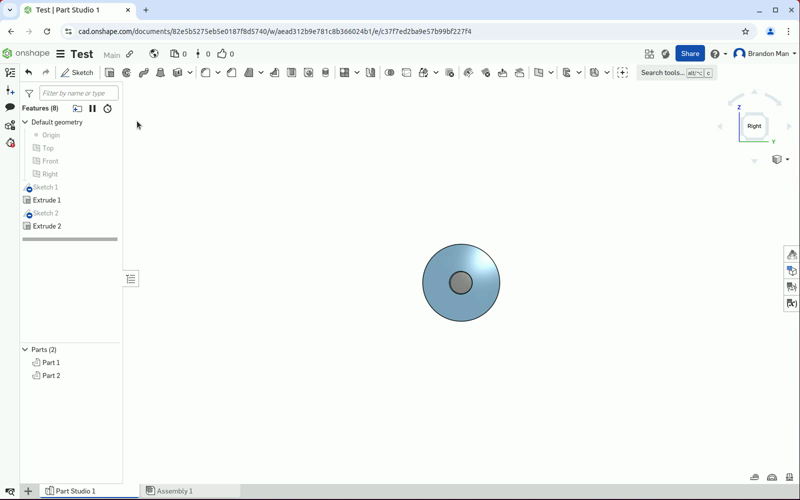
key(shift+h)
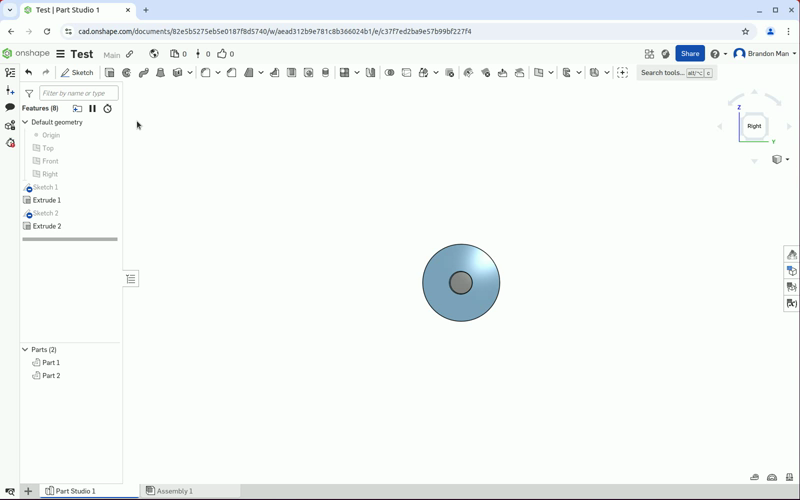
mouse_move(73, 189)
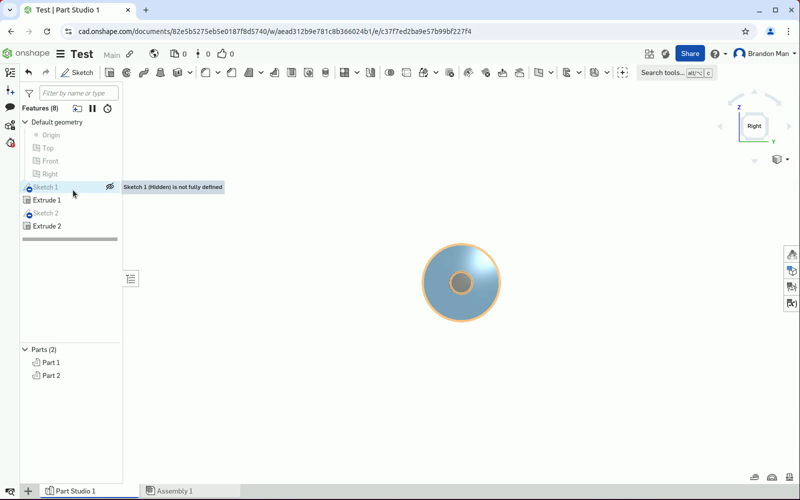
click(73, 189)
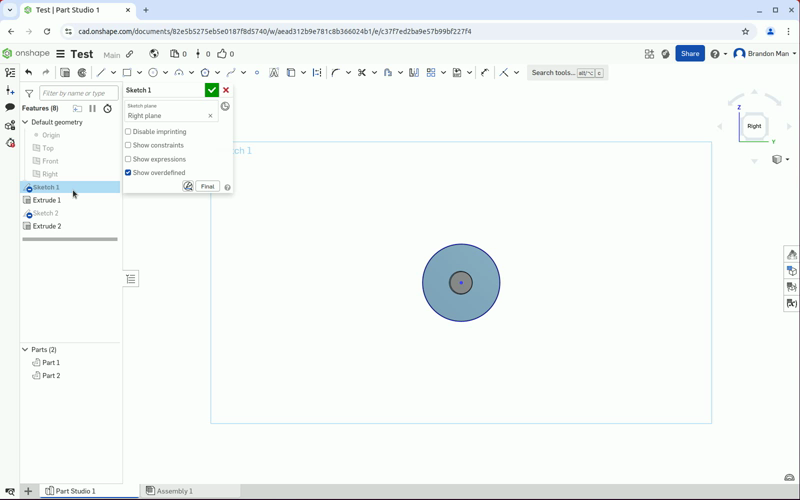
mouse_move(229, 92)
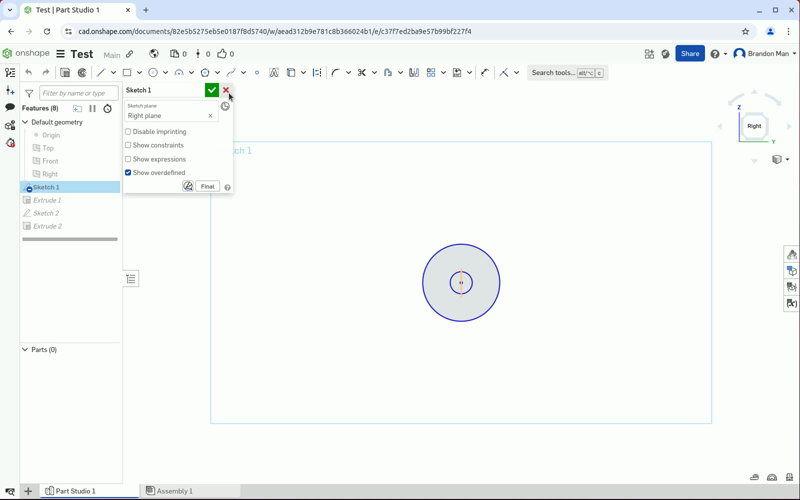
click(229, 92)
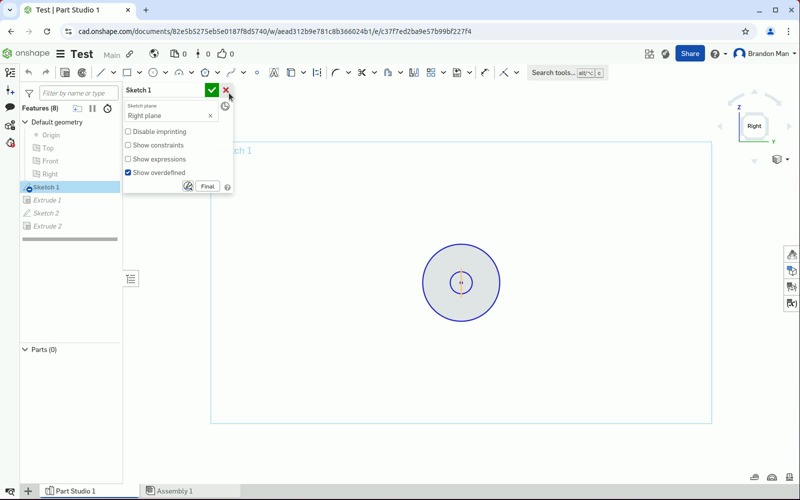
key(shift+s)
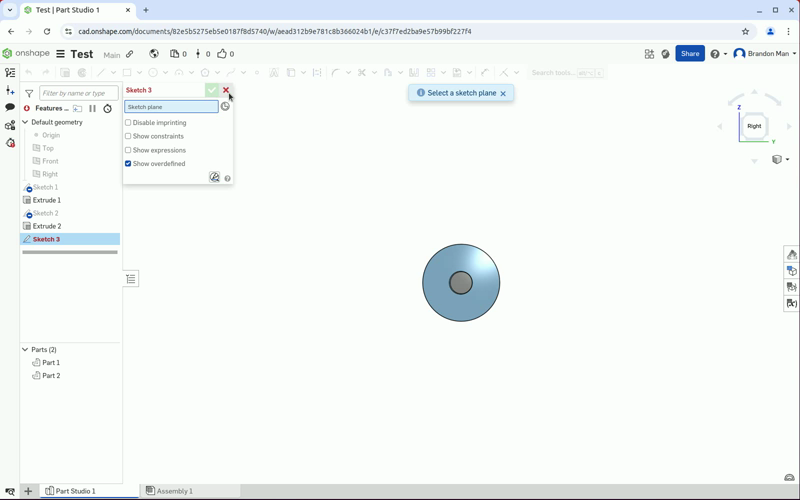
mouse_move(73, 176)
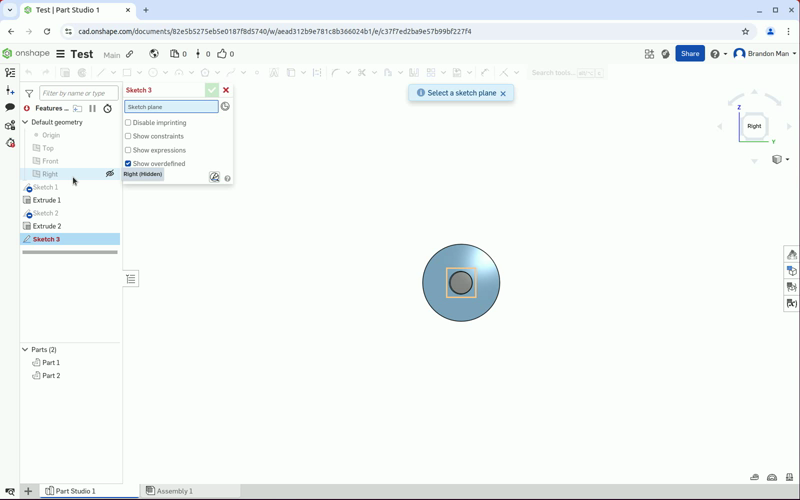
click(73, 176)
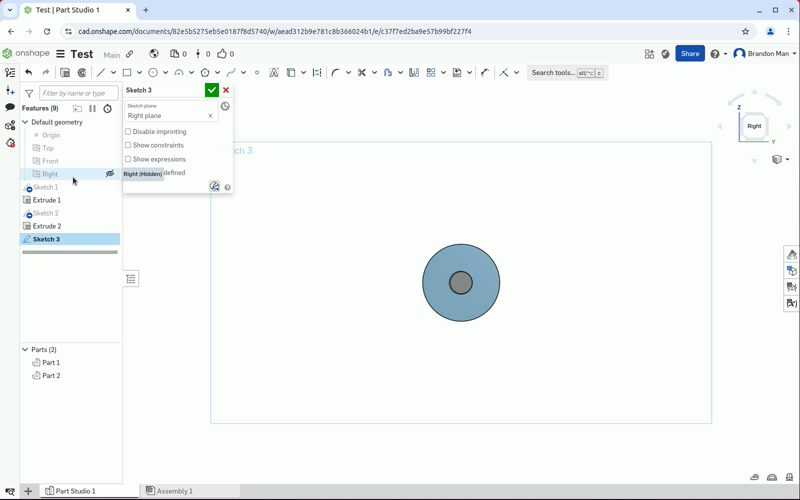
mouse_move(73, 352)
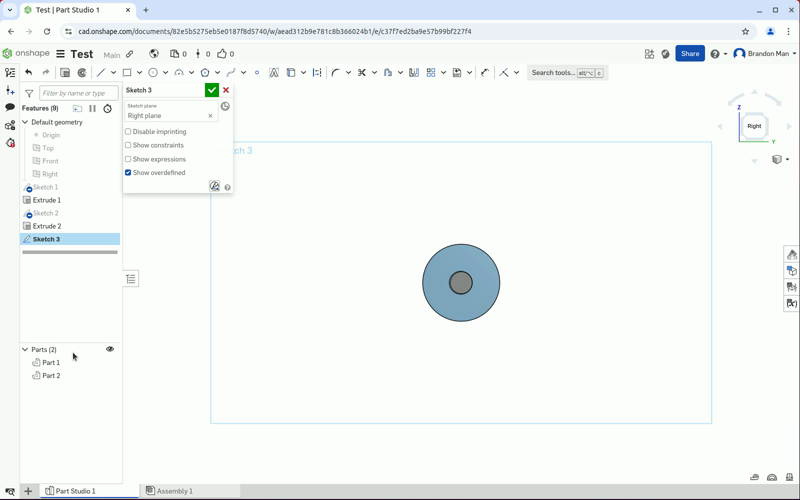
key(y)
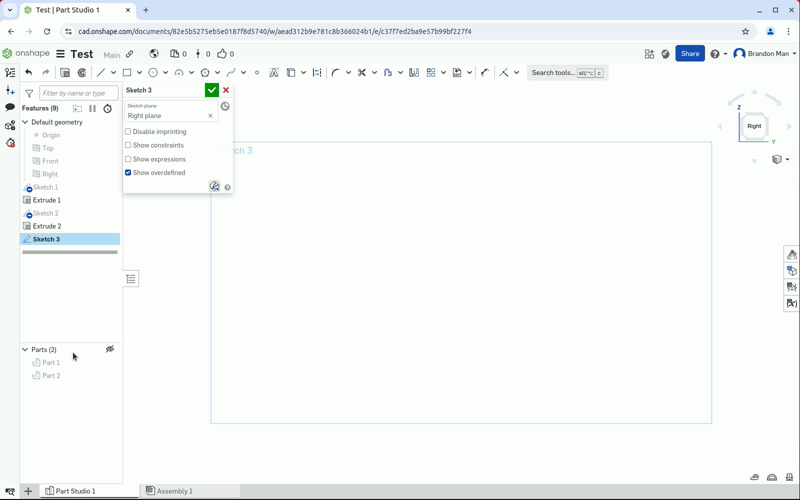
key(c)
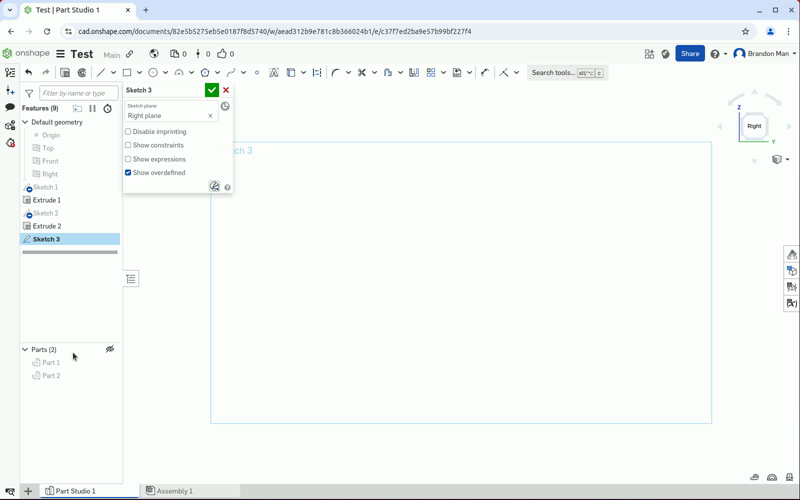
key_down(shift)
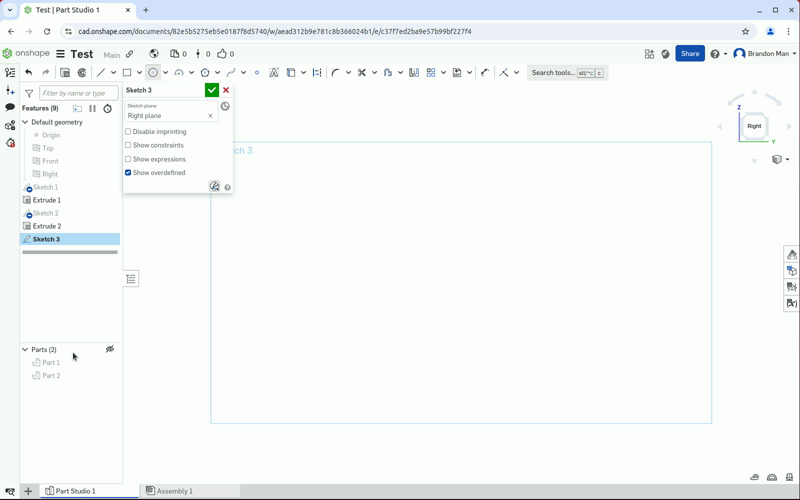
mouse_move(460, 282)
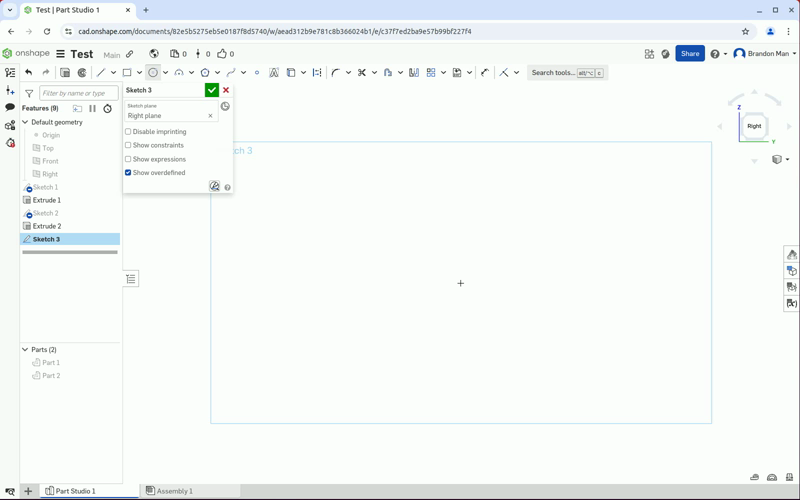
click(460, 282)
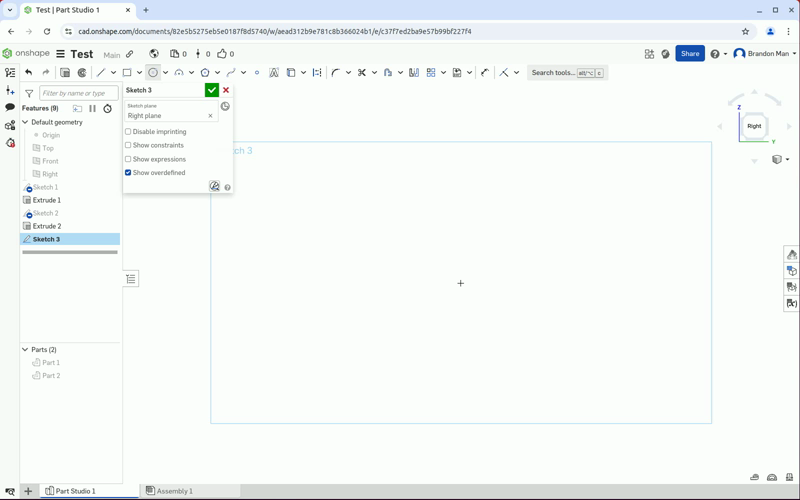
key_up(shift)
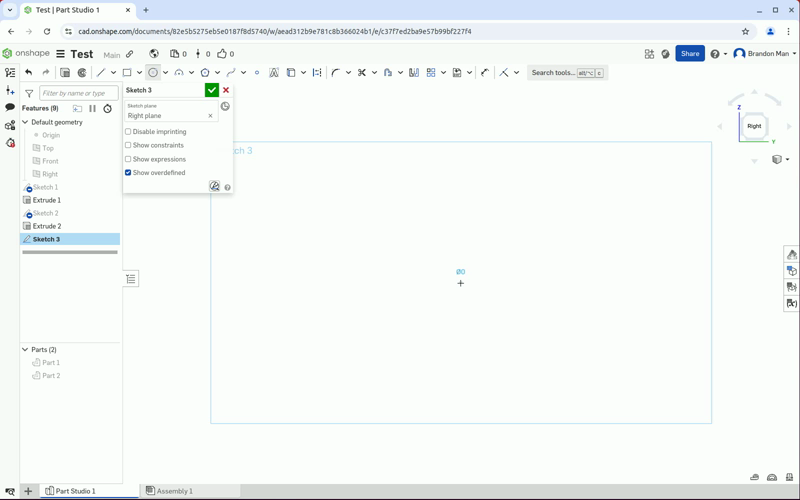
mouse_move(472, 282)
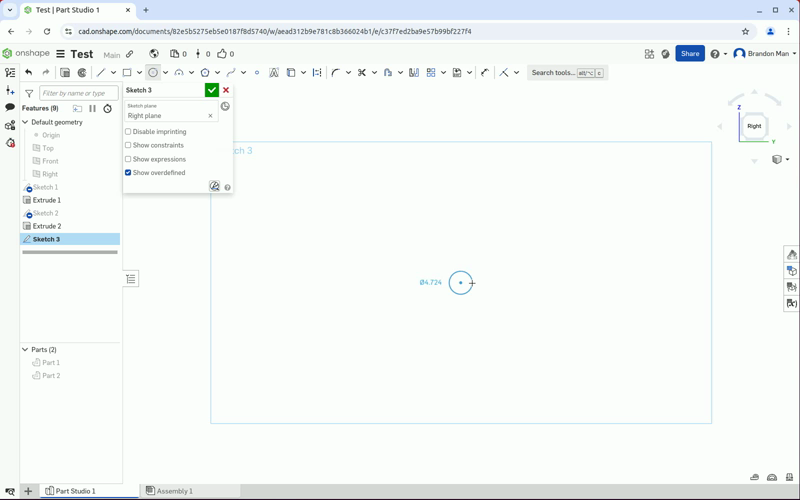
click(472, 282)
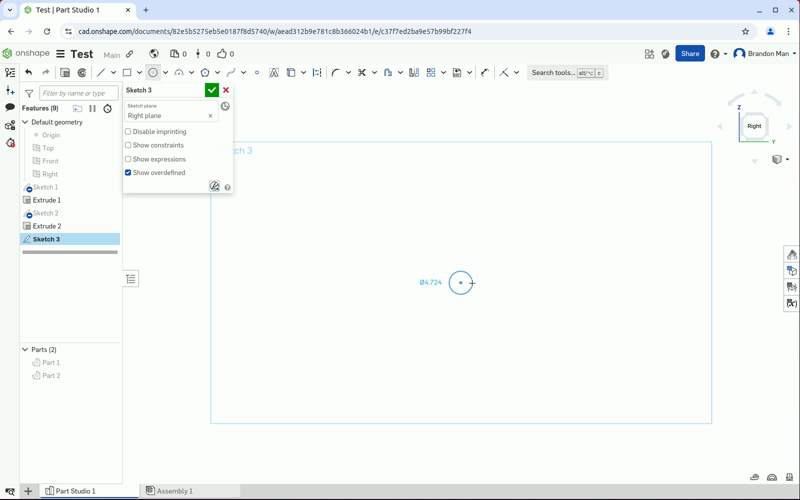
key(esc)
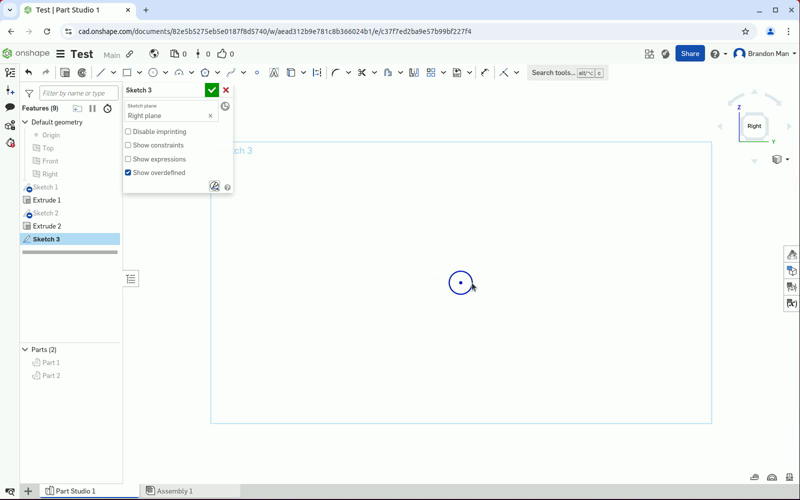
mouse_move(462, 289)
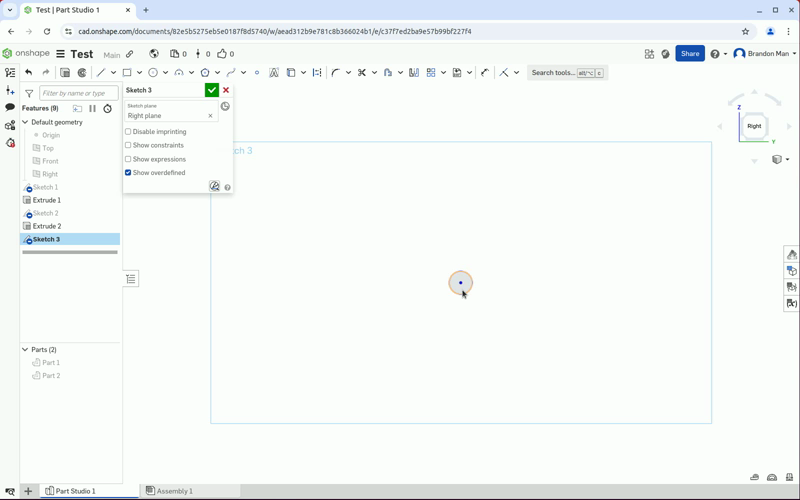
scroll(6)
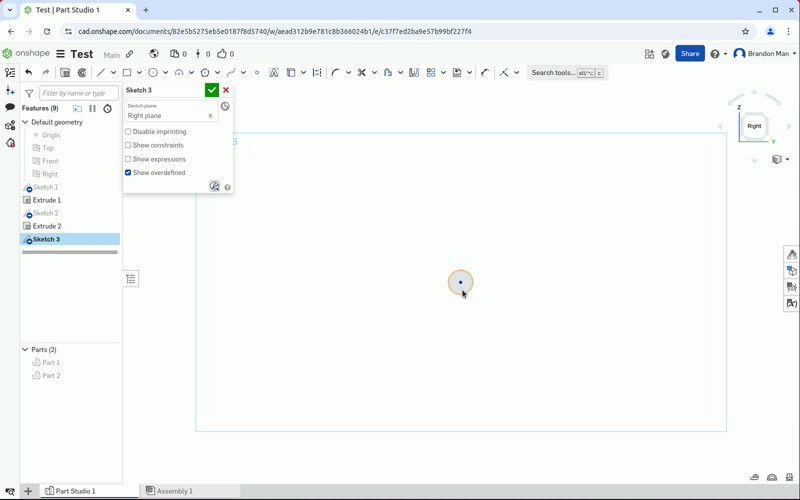
scroll(6)
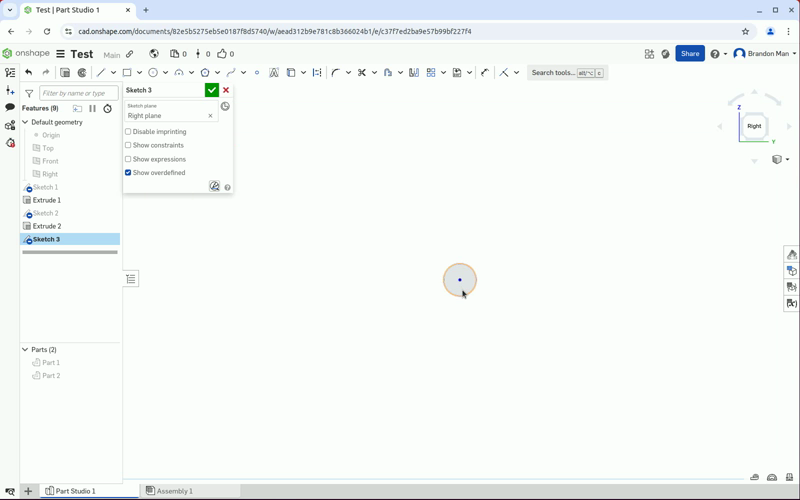
scroll(6)
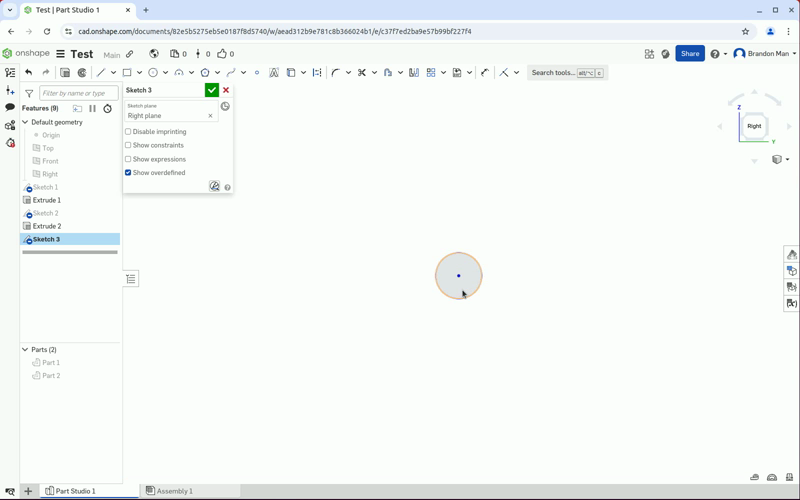
scroll(6)
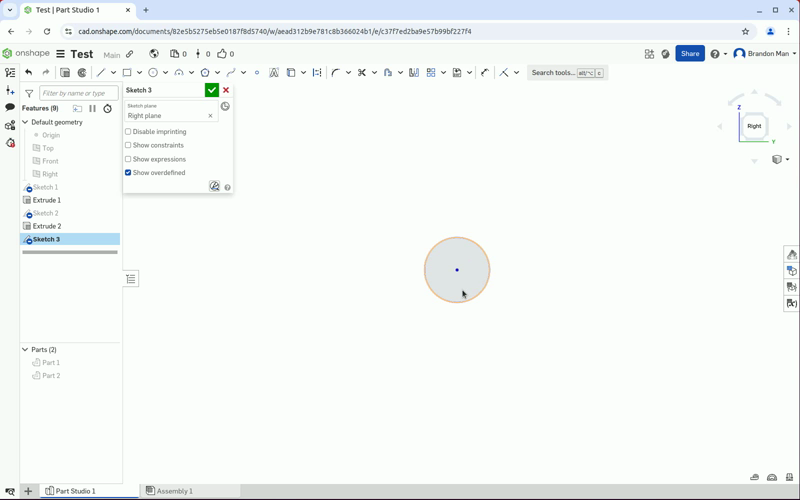
scroll(6)
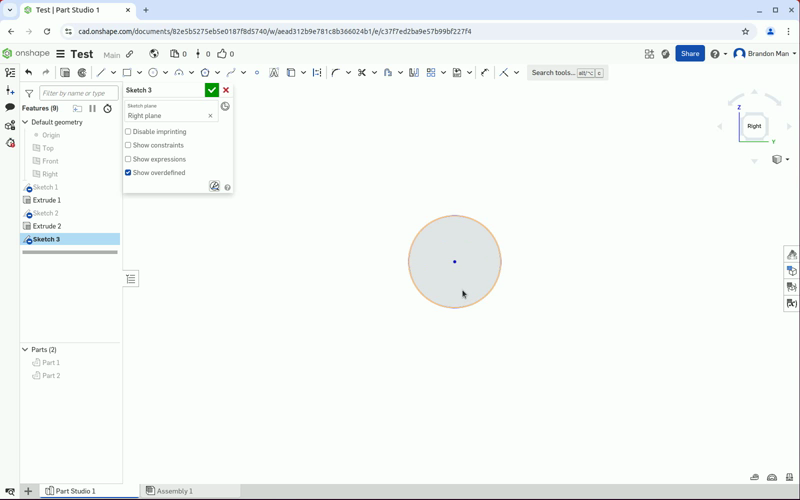
scroll(6)
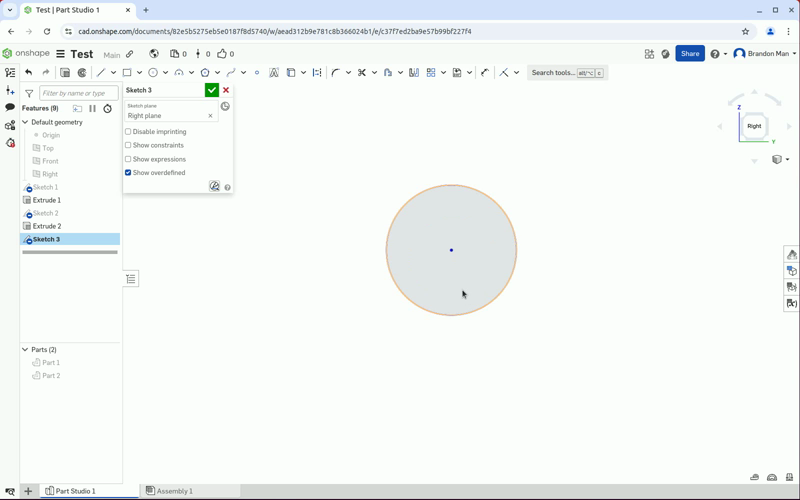
scroll(6)
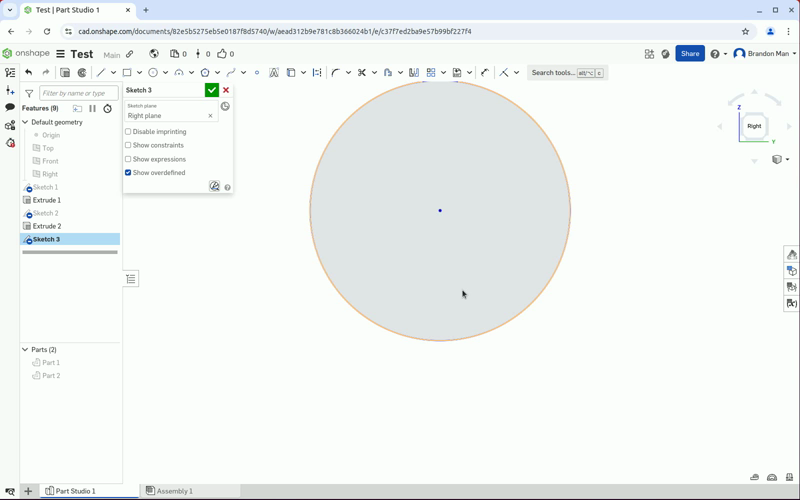
click(462, 289)
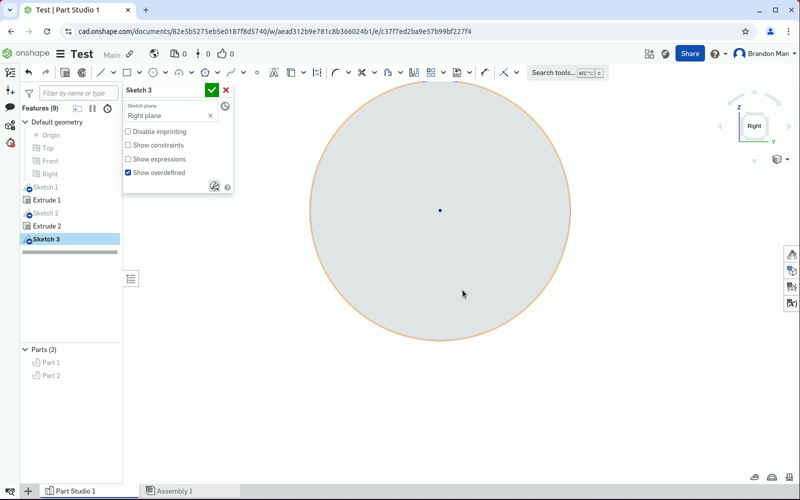
scroll(-6)
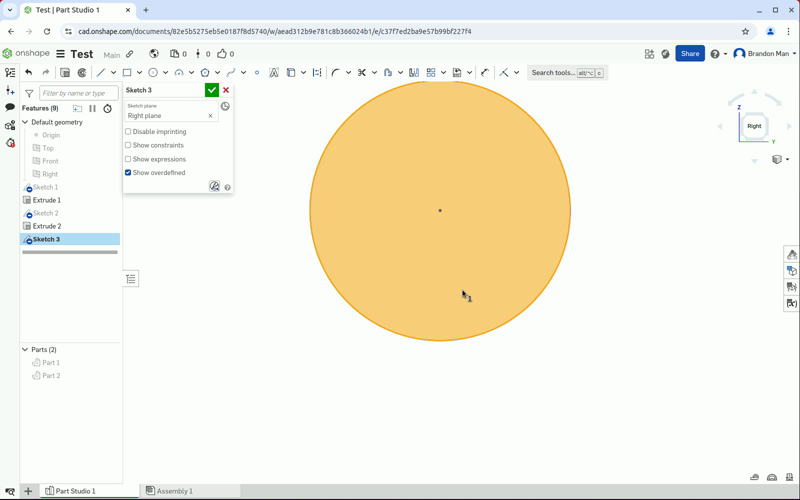
scroll(-6)
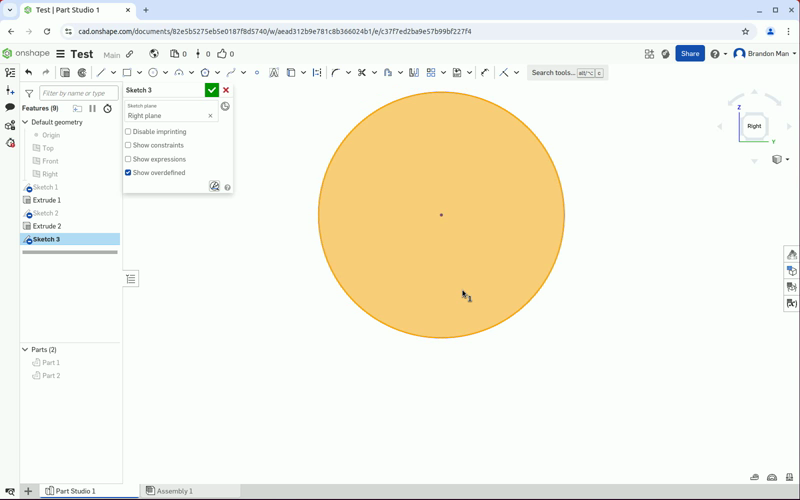
scroll(-6)
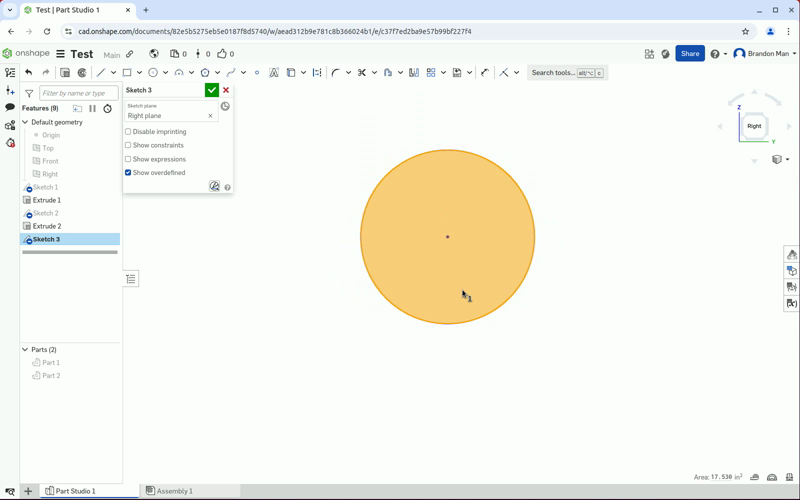
scroll(-6)
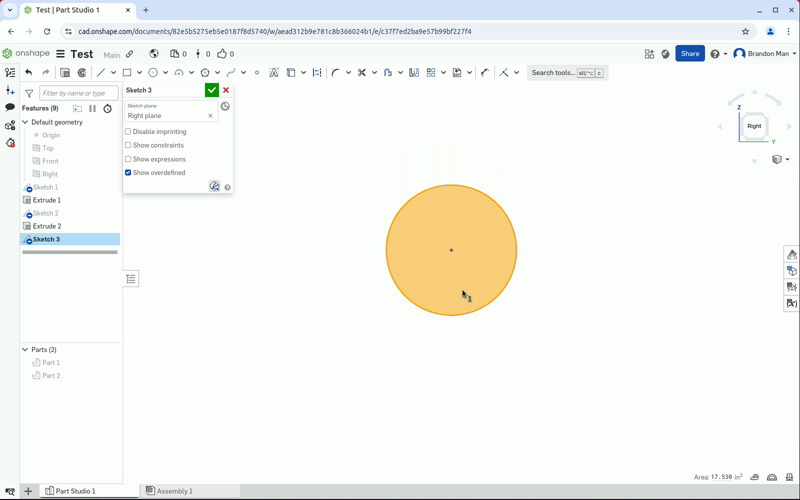
scroll(-6)
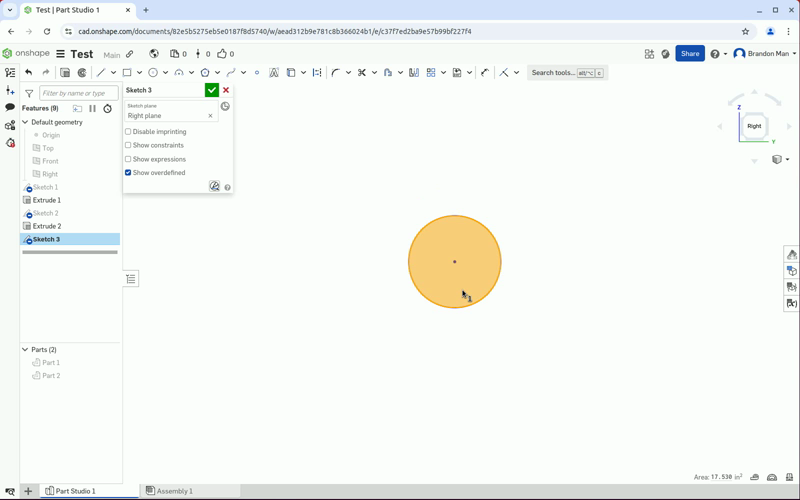
scroll(-6)
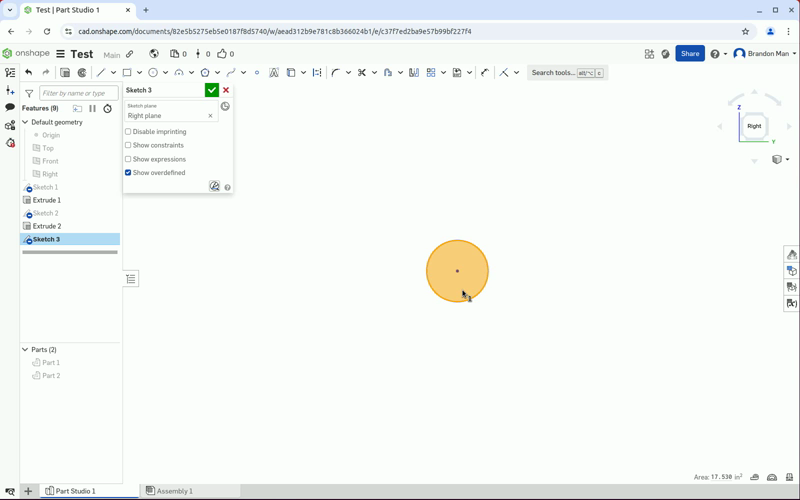
scroll(-6)
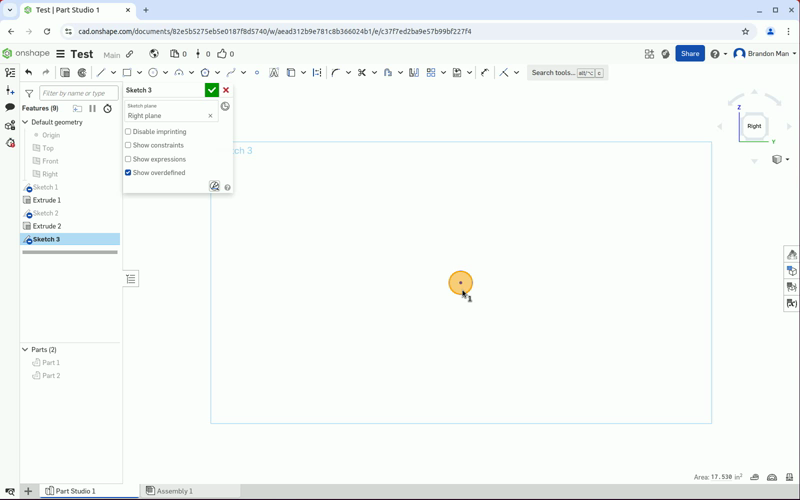
mouse_move(73, 352)
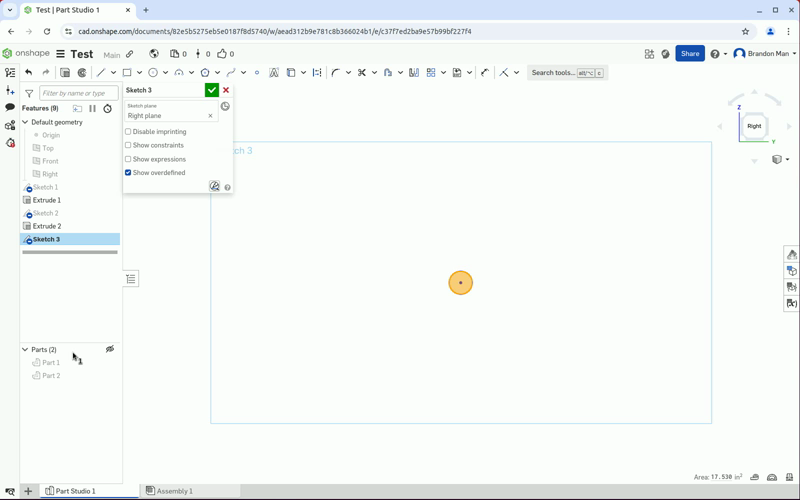
key(shift+y)
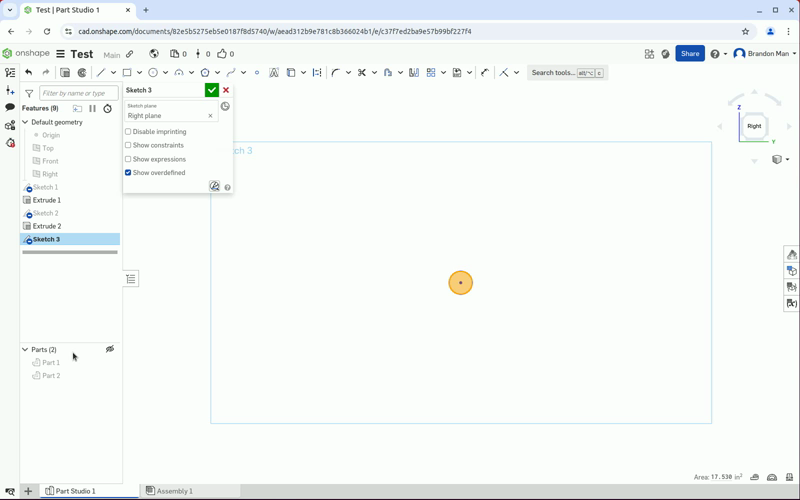
key(shift+e)
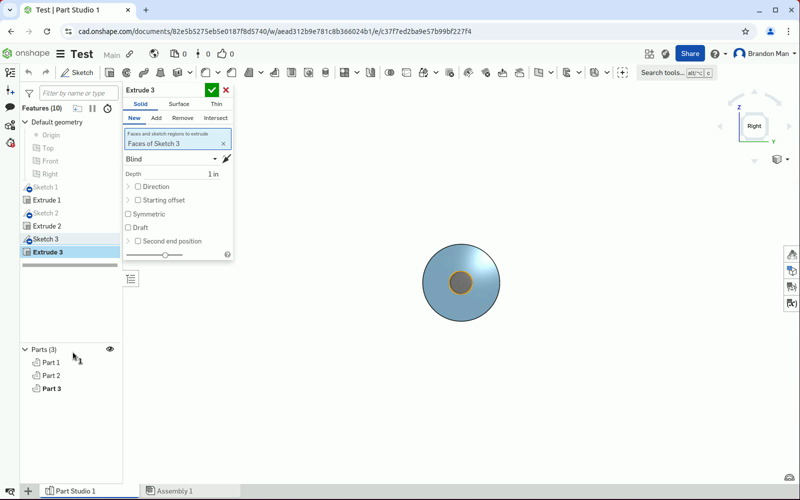
mouse_move(143, 106)
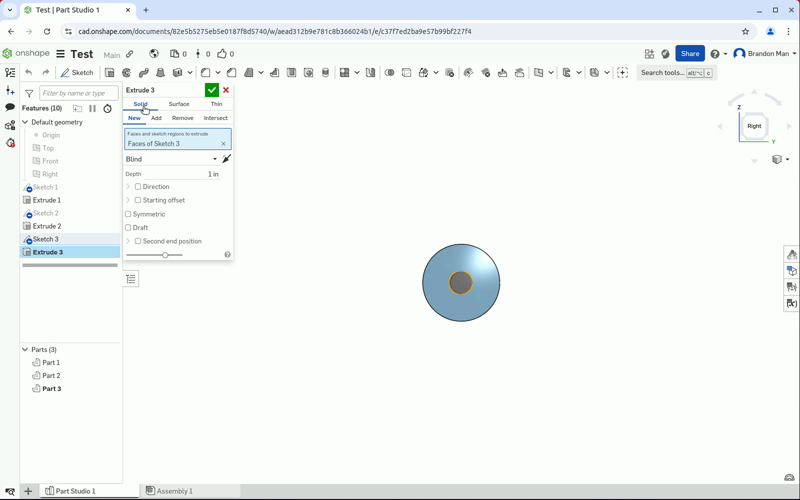
click(143, 106)
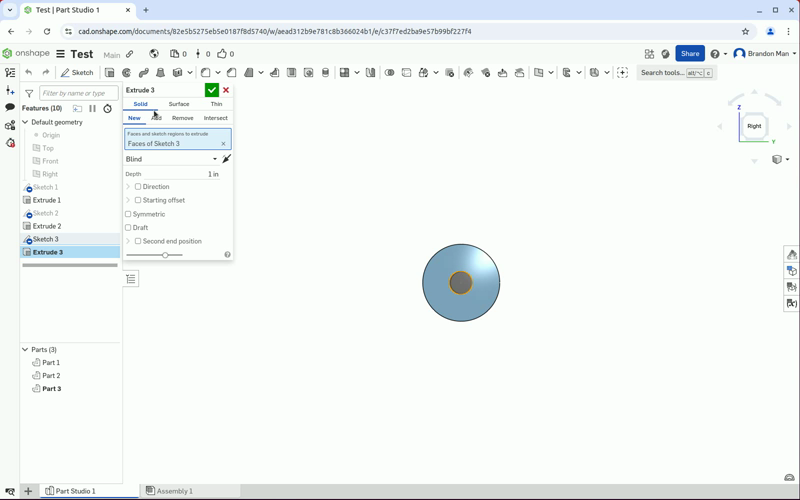
mouse_move(186, 120)
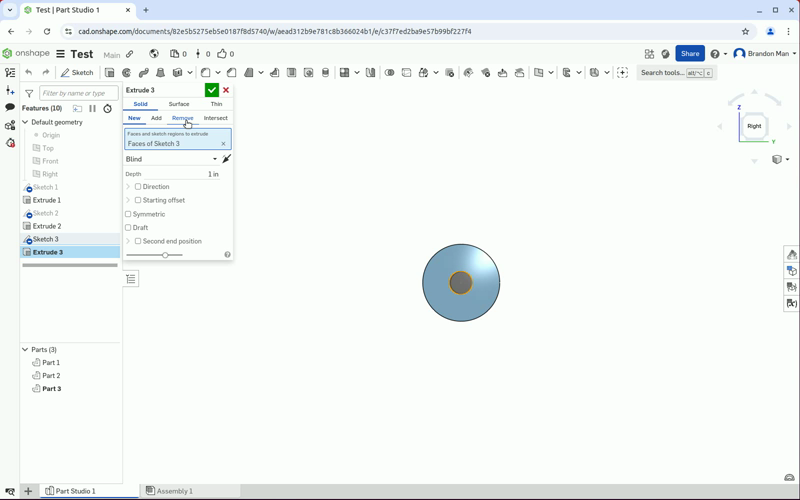
click(186, 120)
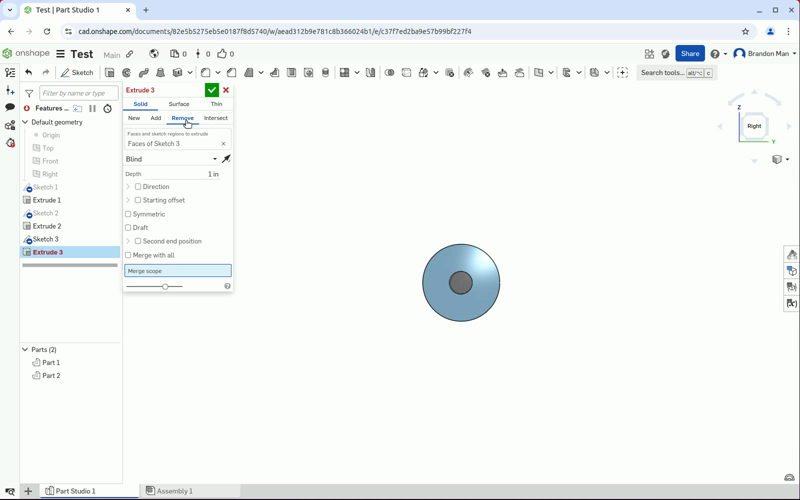
key(tab, 4)
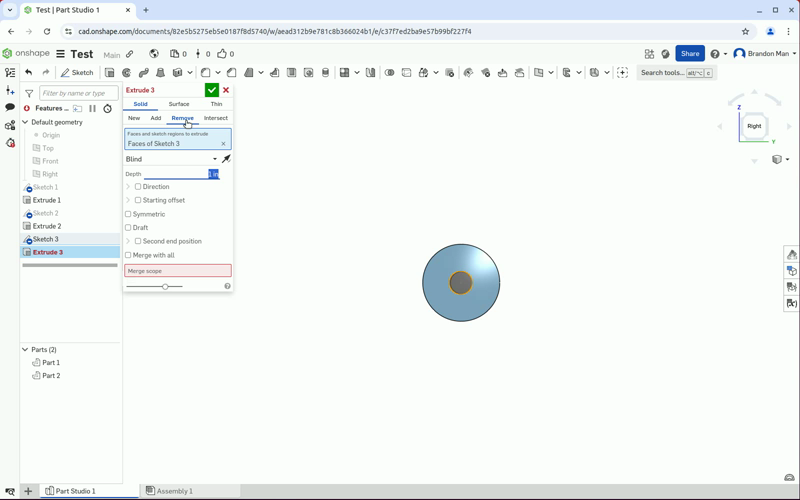
text(-15.405)
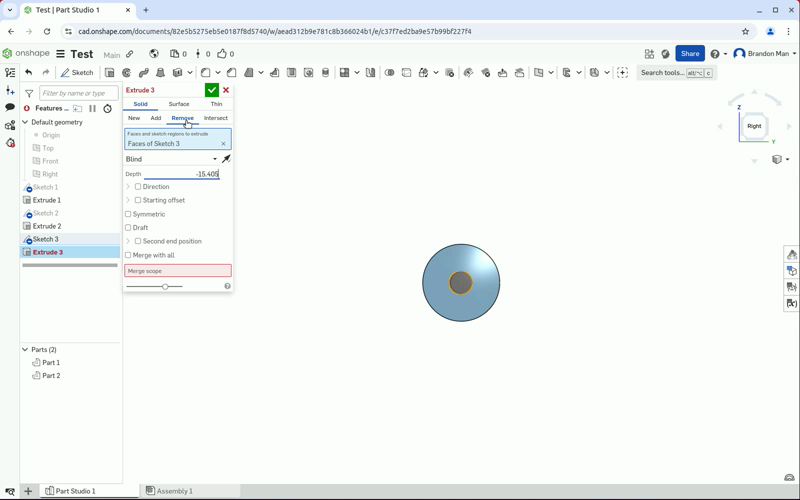
key(tab, 6)
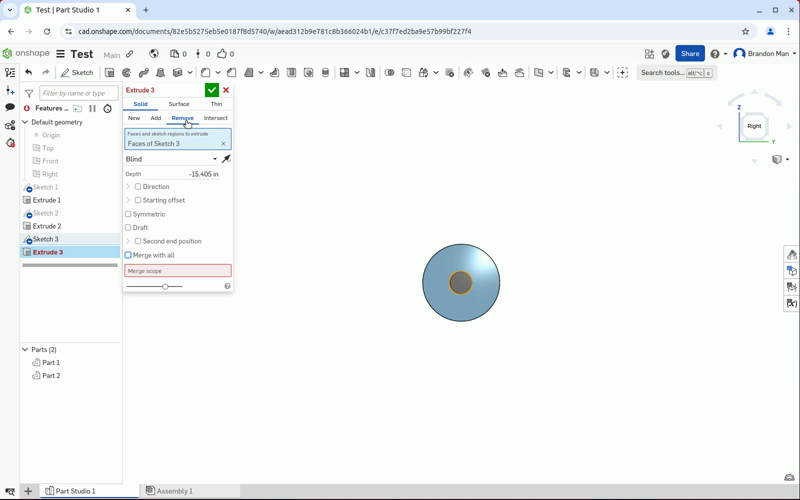
key(space)
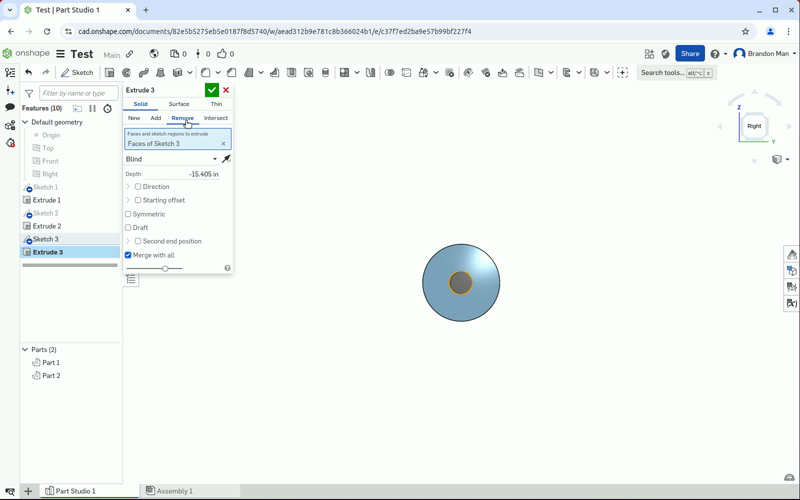
key(enter)
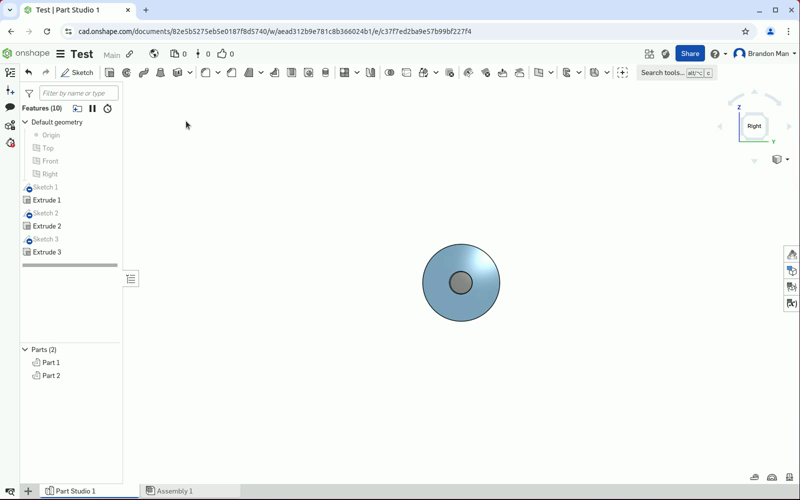
key(shift+h)
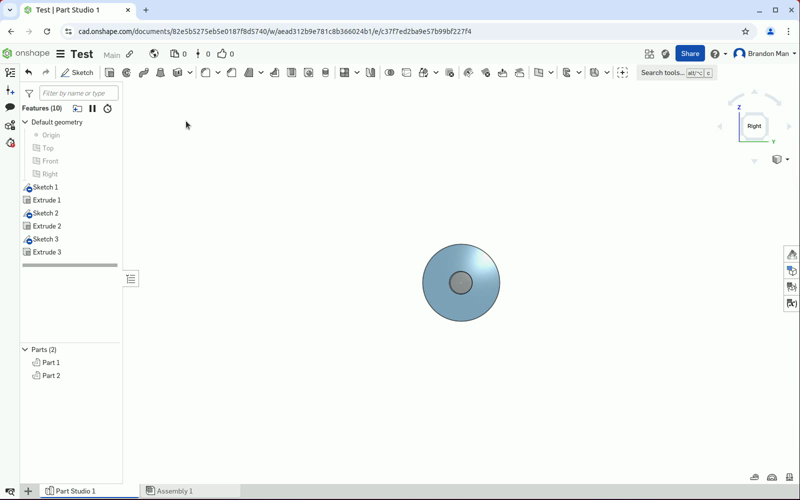
key(shift+h)
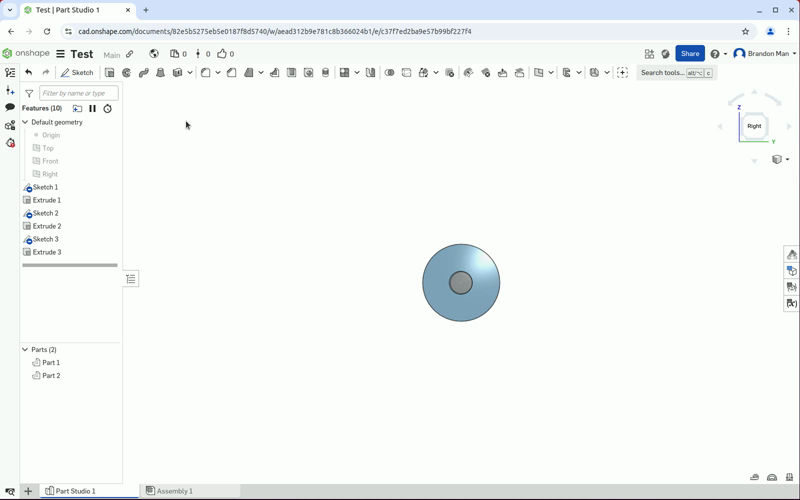
key(shift+7)
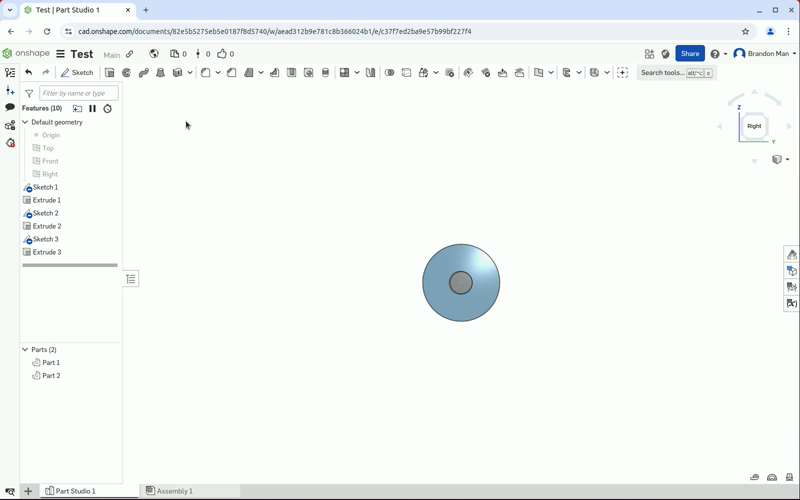
key(right, 2)
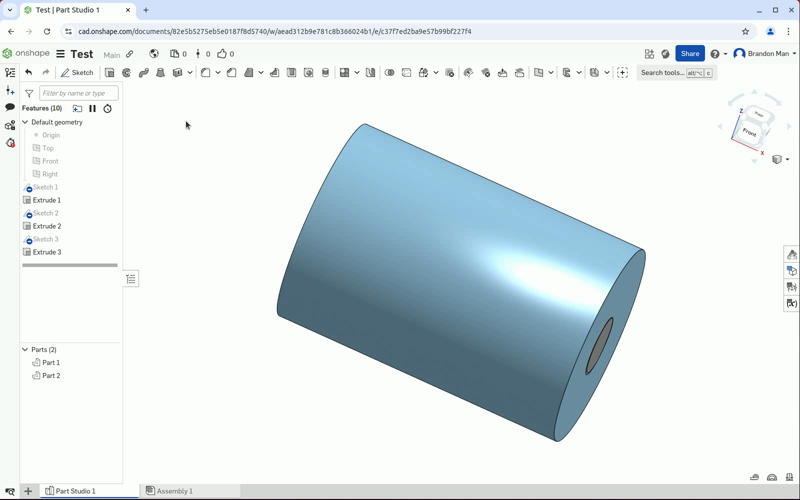
key(down, 2)
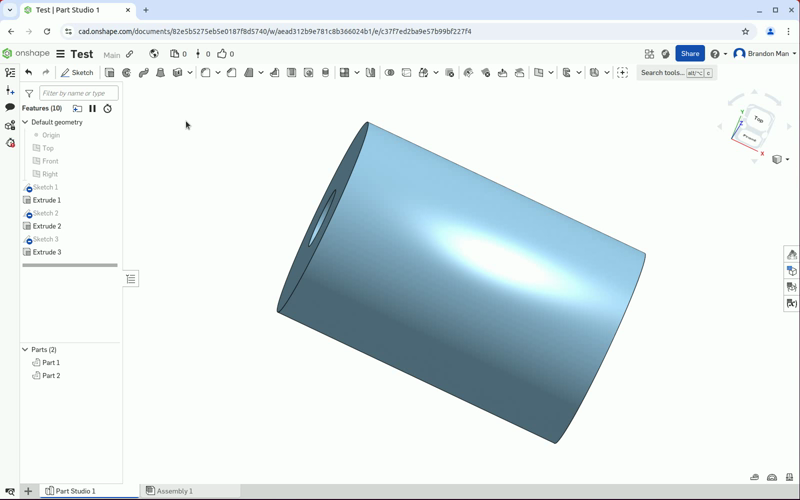
key(up, 2)
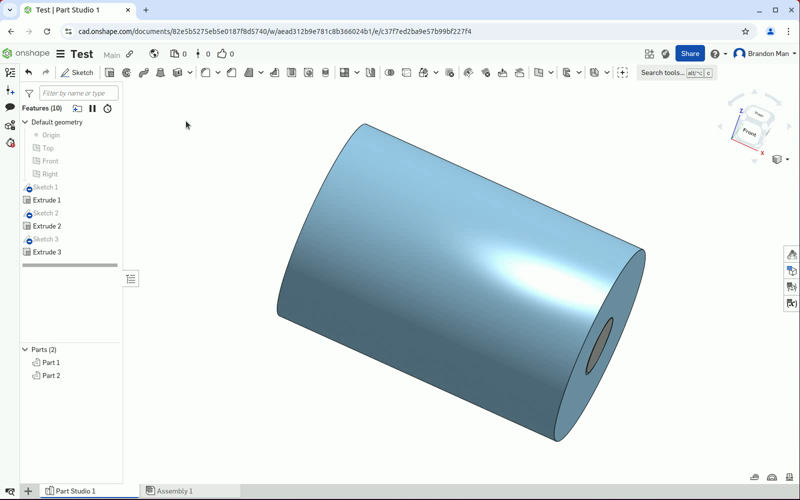
key(left, 2)
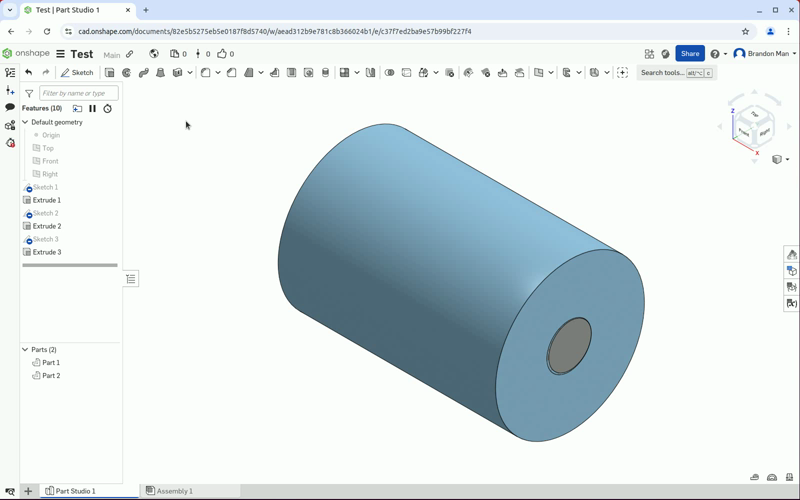
mouse_move(73, 189)
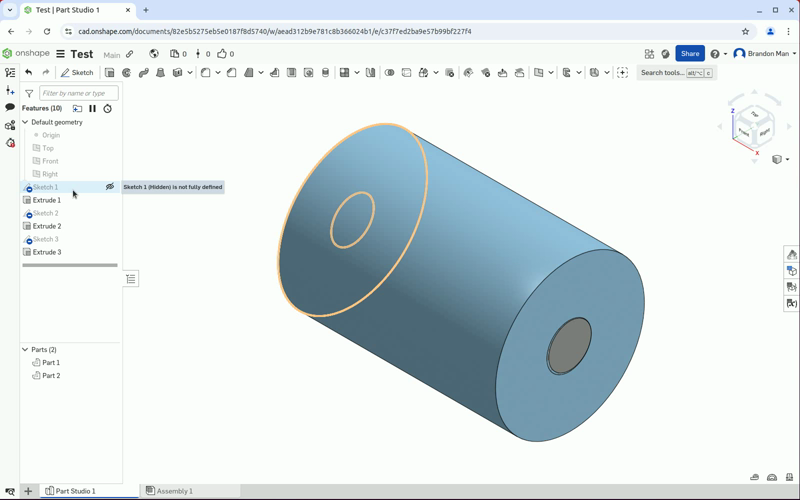
click(73, 189)